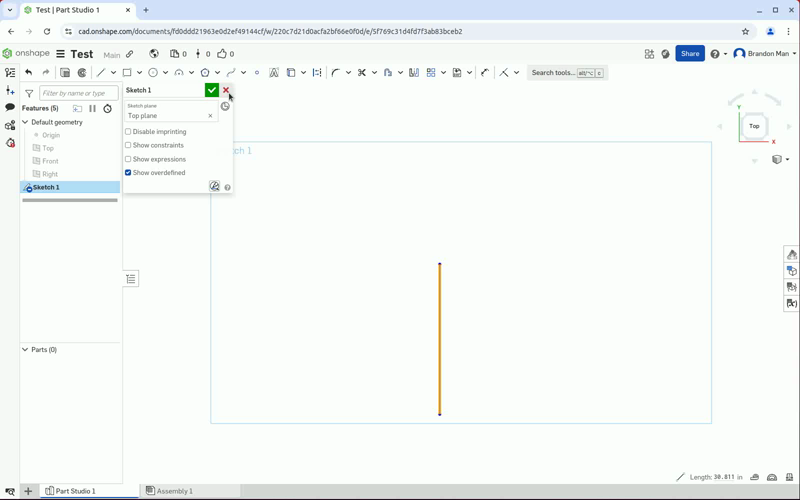
key(shift+h)
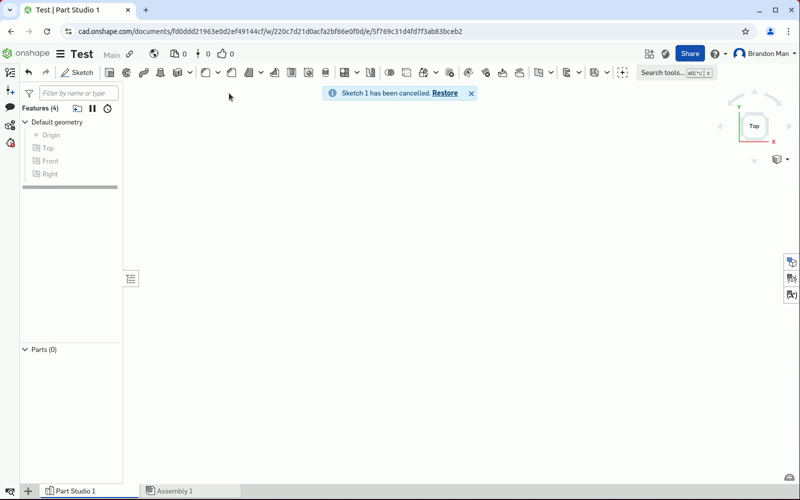
mouse_move(73, 352)
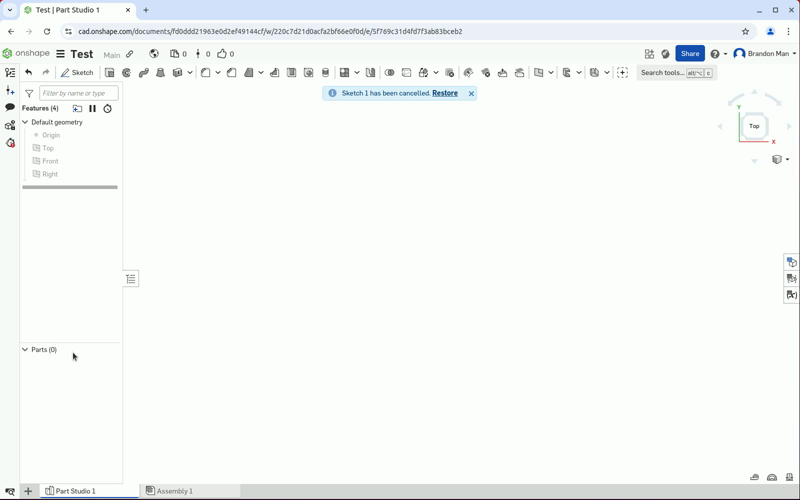
key(y)
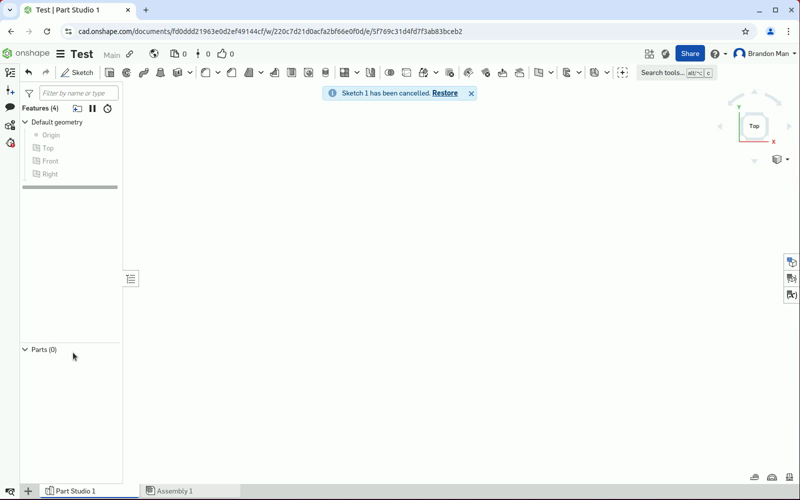
key(shift+p)
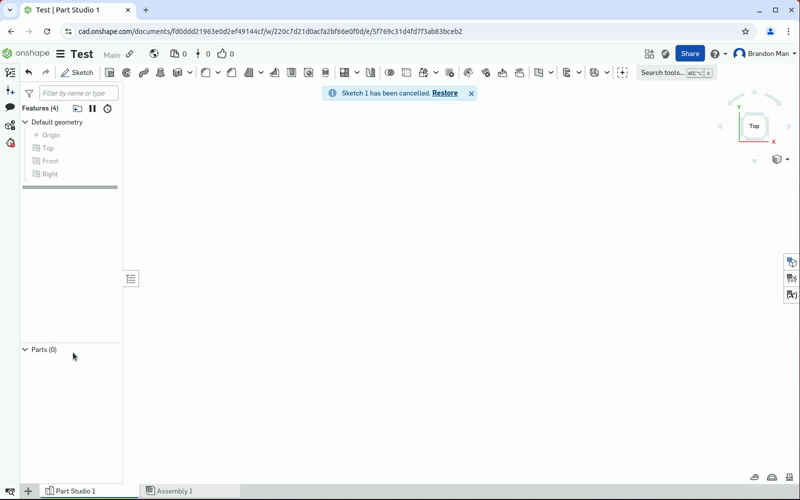
key(space)
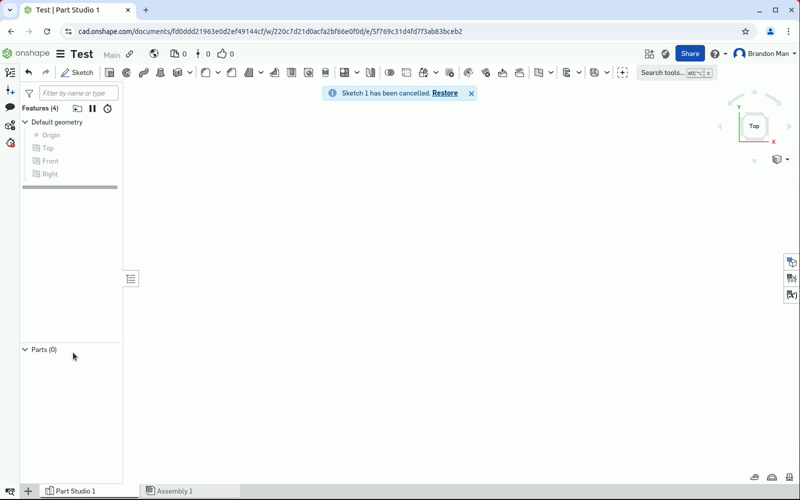
key_down(shift)
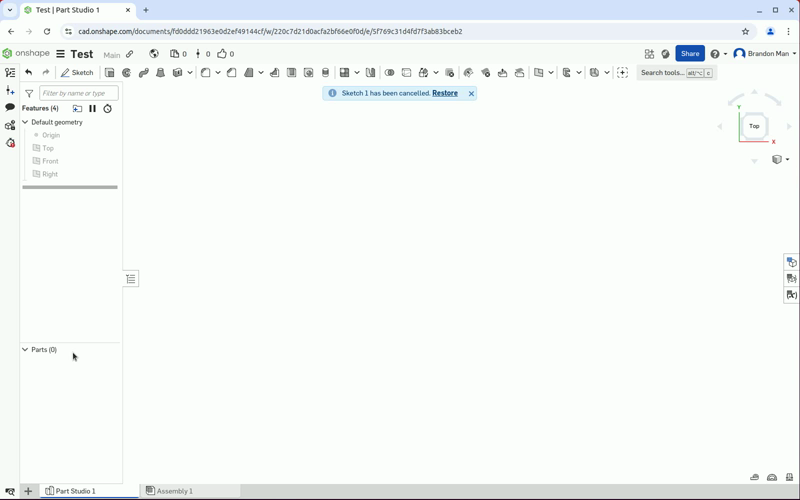
key(up)
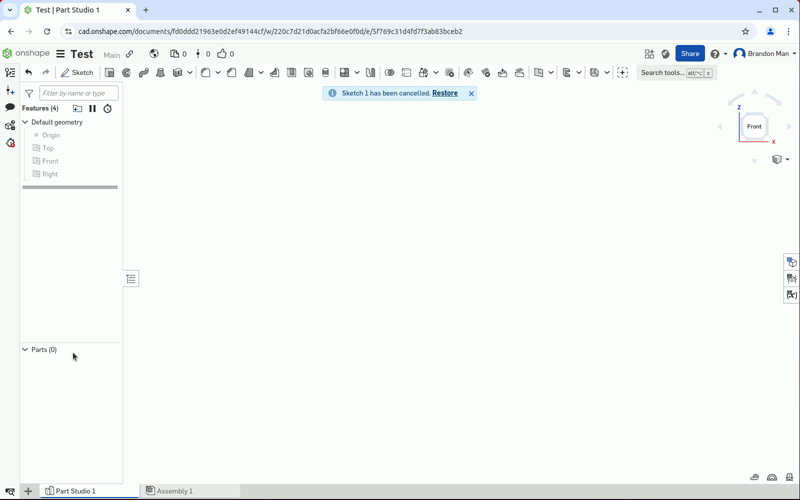
key_up(shift)
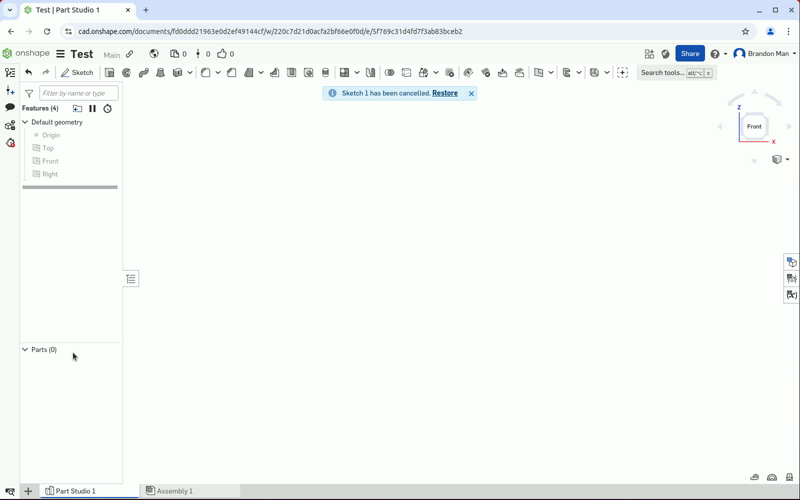
mouse_move(73, 352)
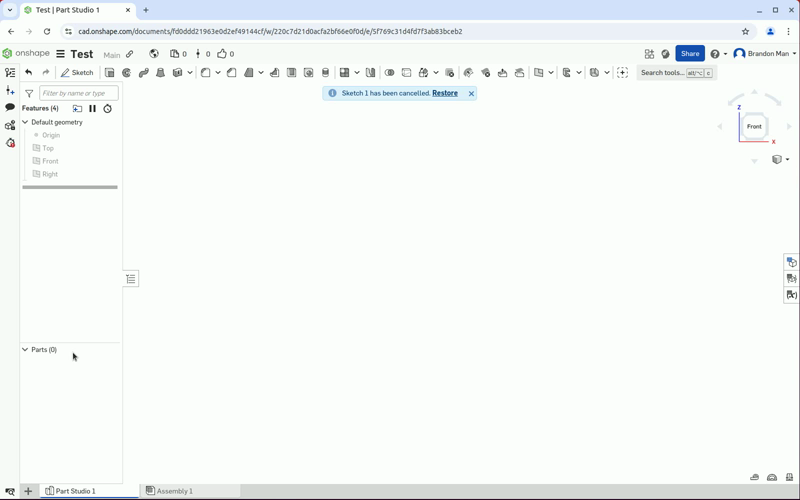
key(shift+y)
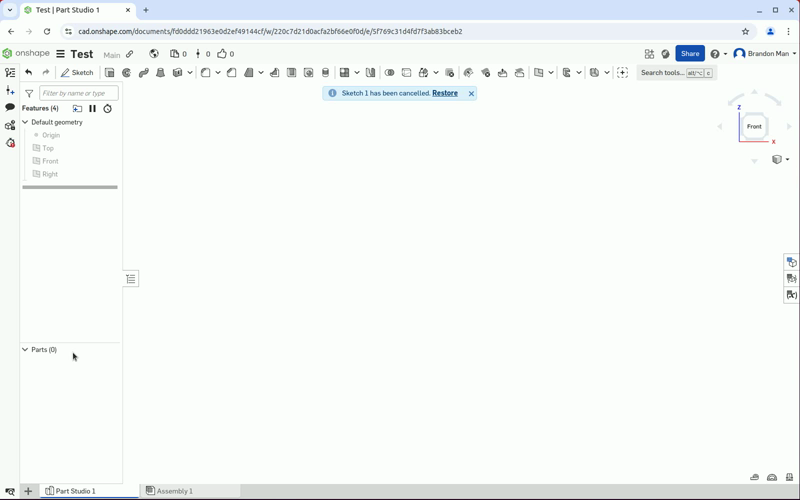
key(shift+s)
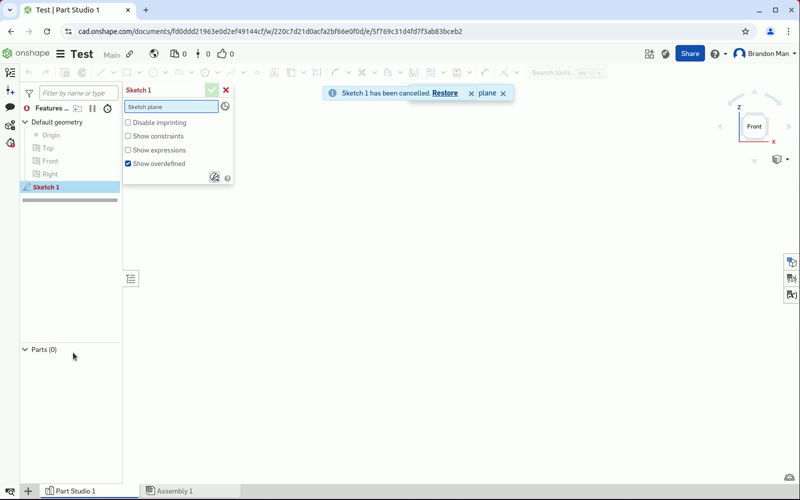
mouse_move(73, 163)
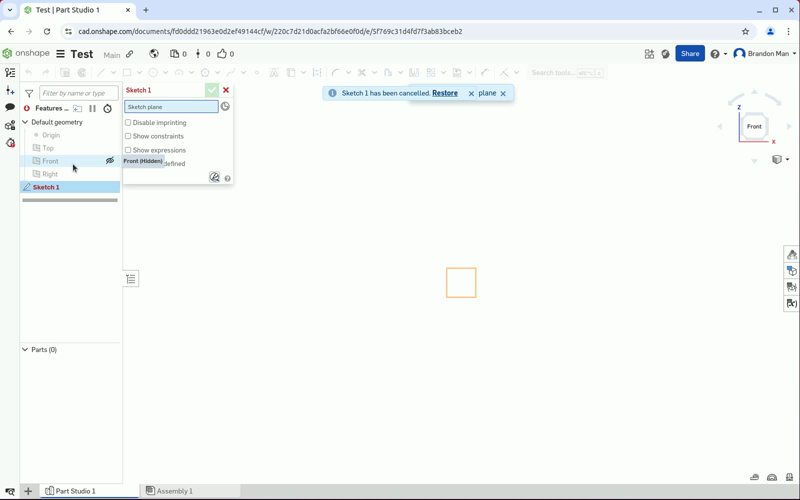
click(73, 163)
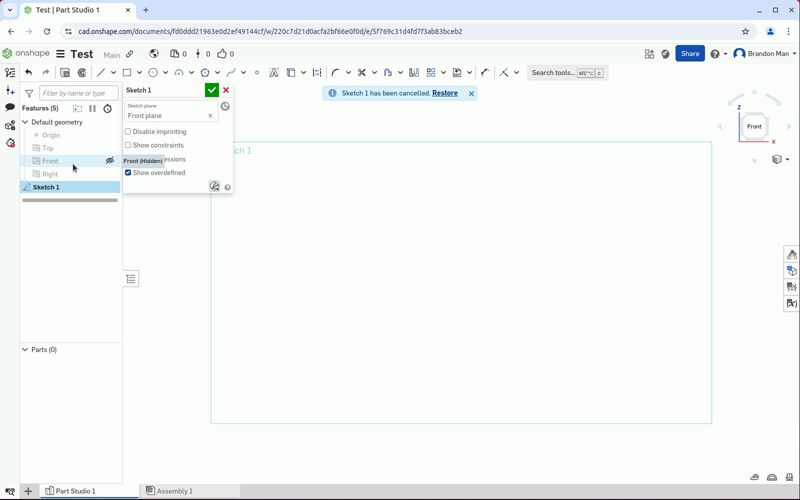
mouse_move(73, 352)
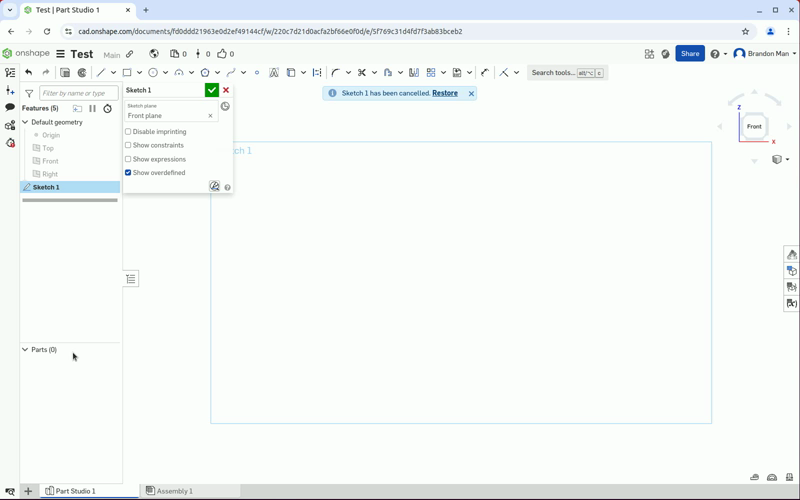
key(y)
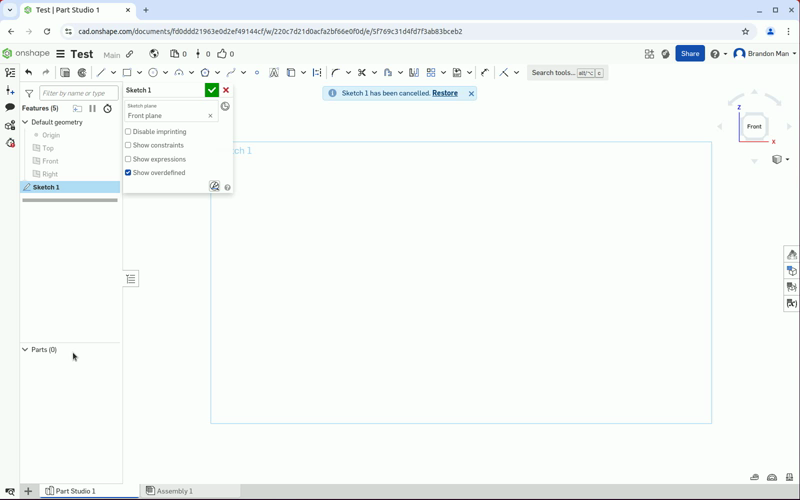
key(l)
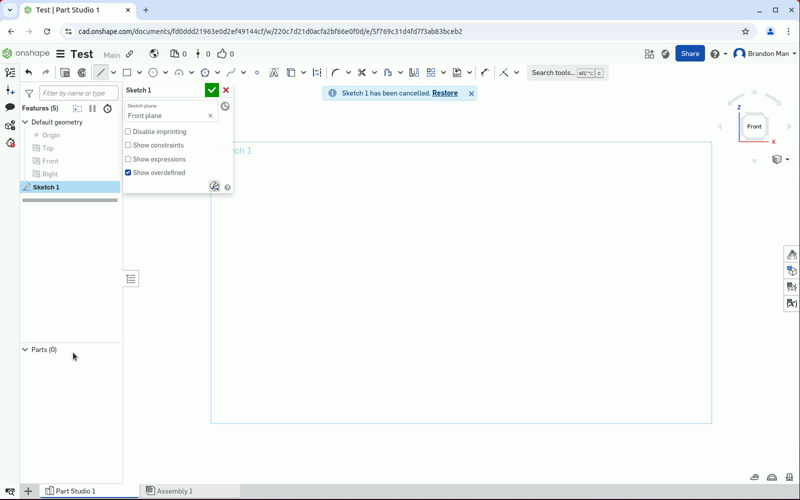
key_down(shift)
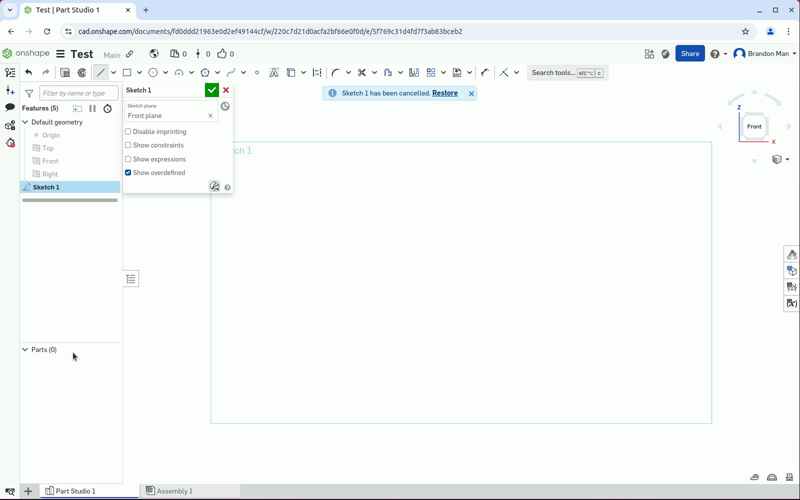
mouse_move(348, 333)
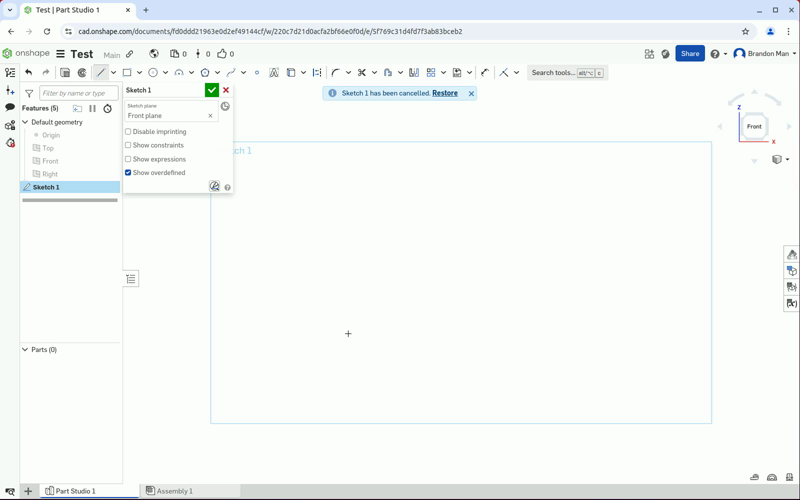
click(348, 333)
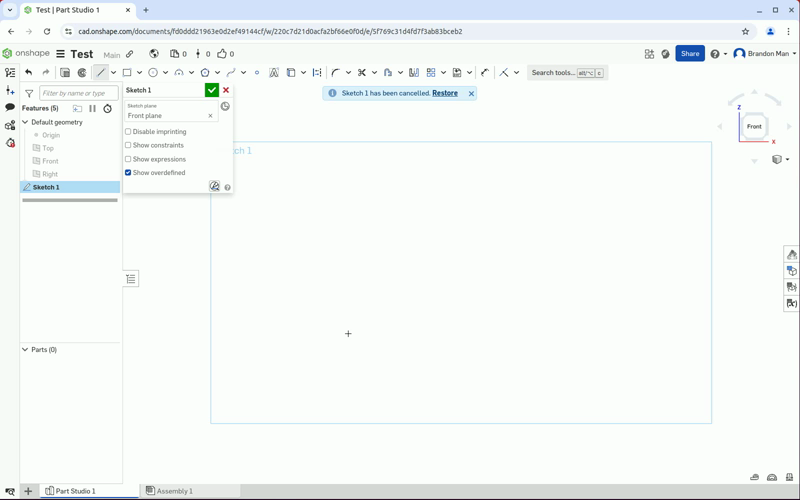
key_up(shift)
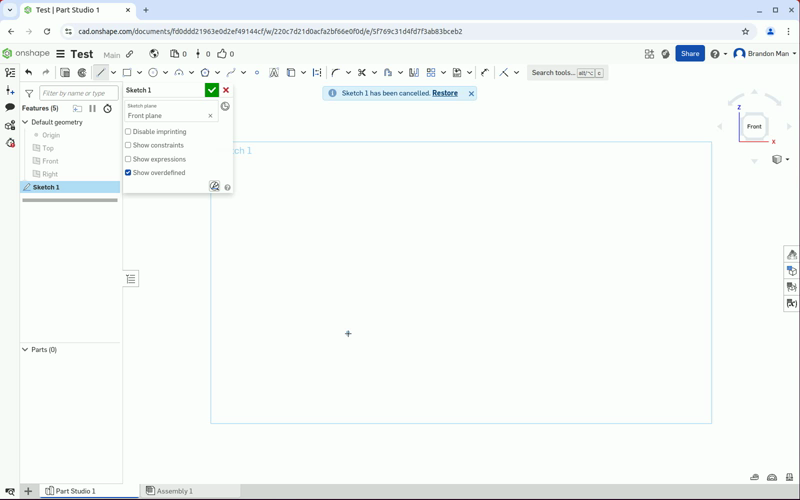
key_down(shift)
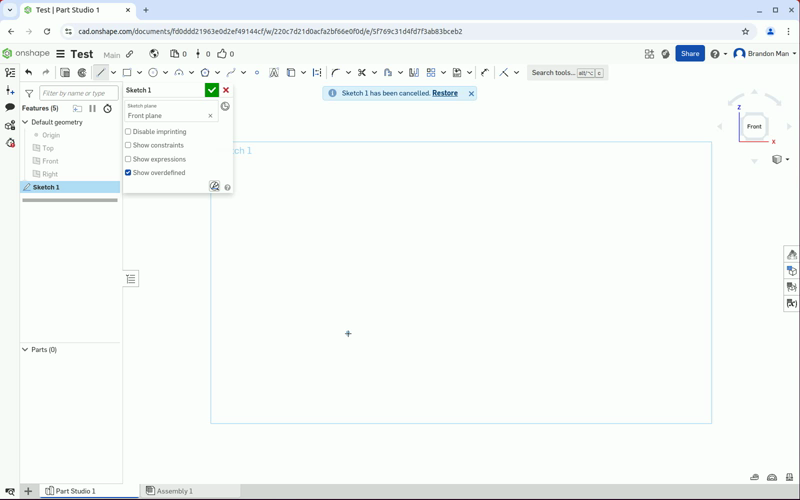
mouse_move(455, 333)
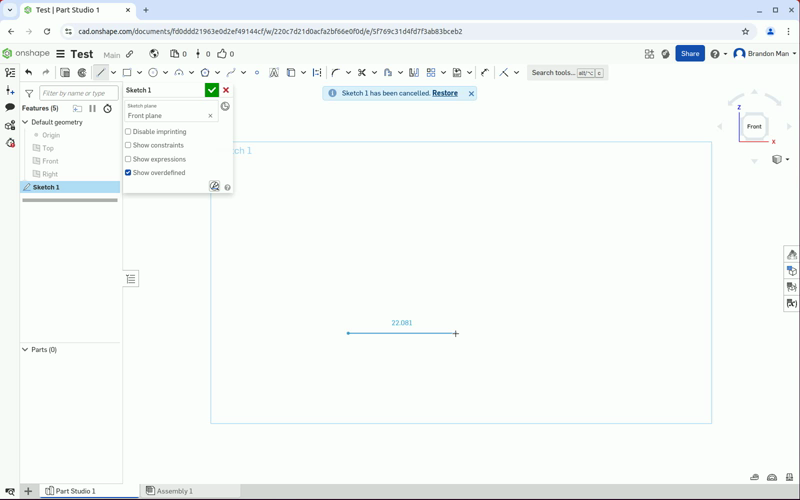
click(455, 333)
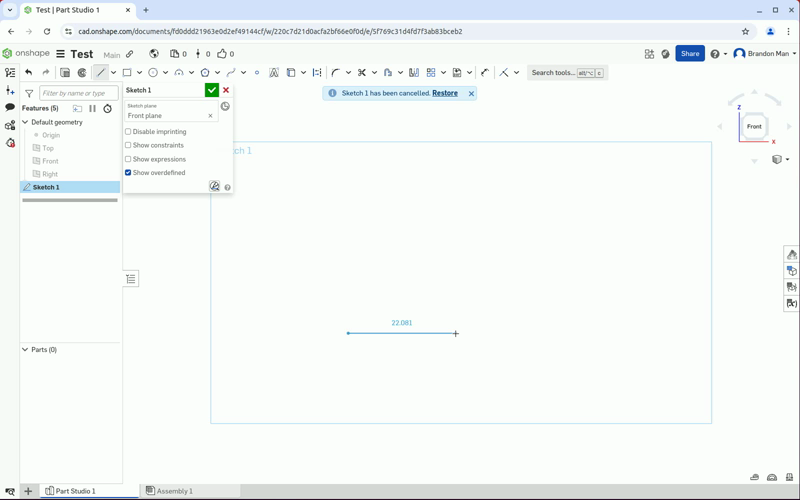
key_up(shift)
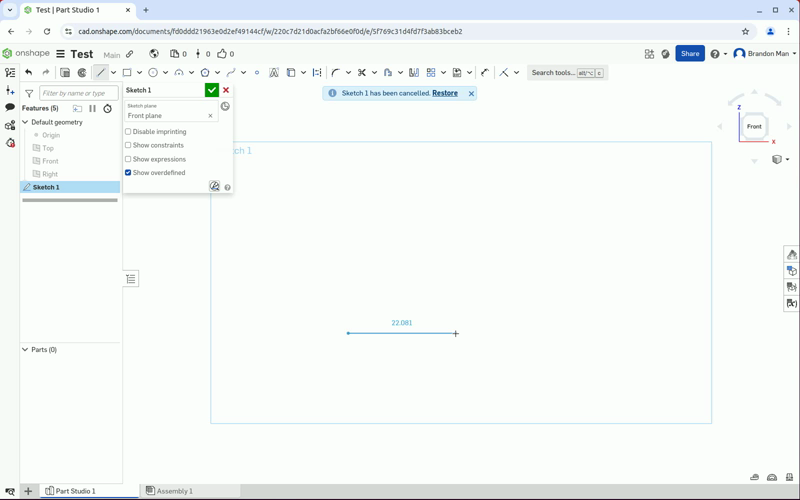
key_down(shift)
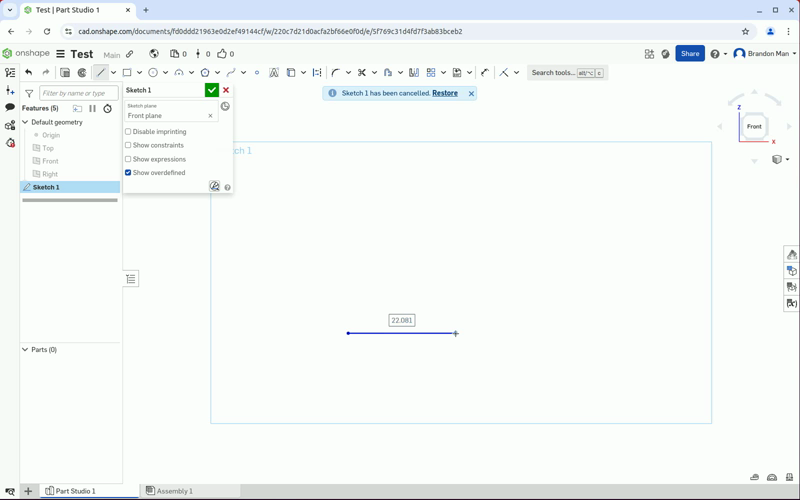
mouse_move(569, 270)
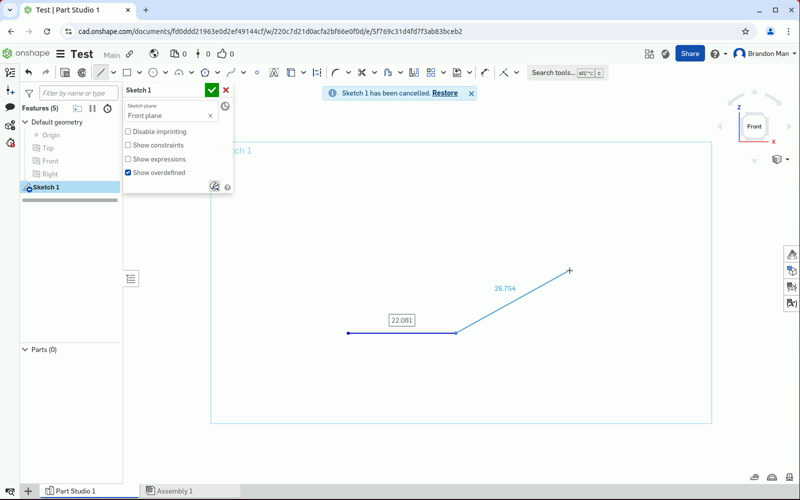
click(569, 270)
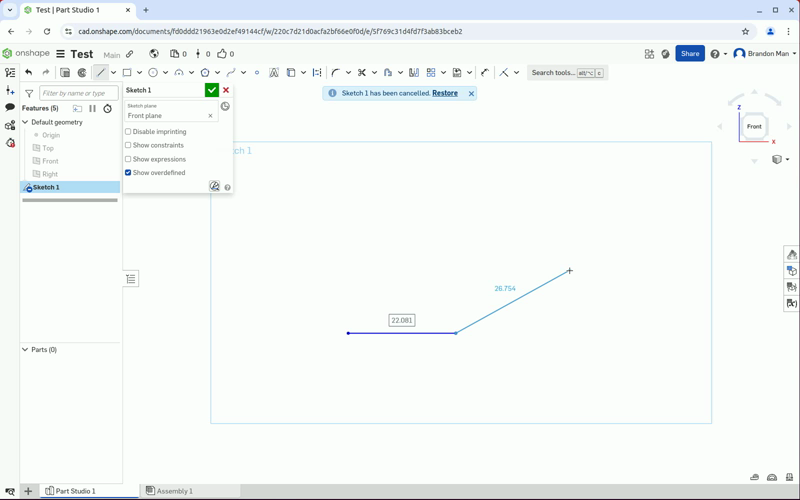
key_up(shift)
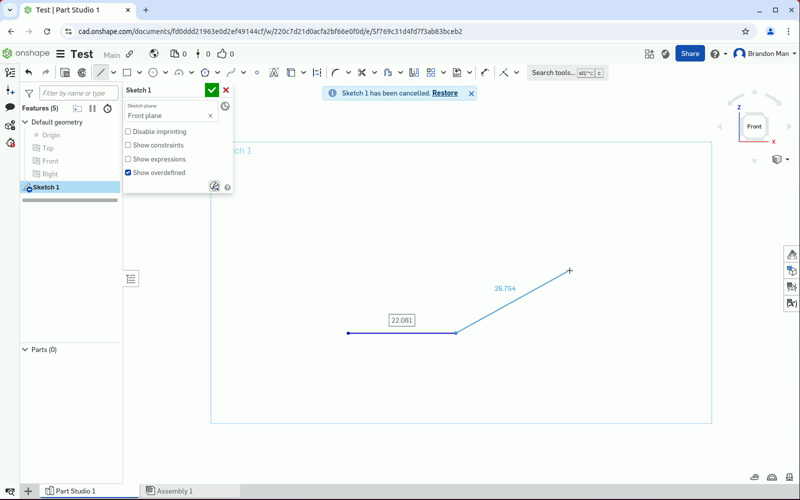
key_down(shift)
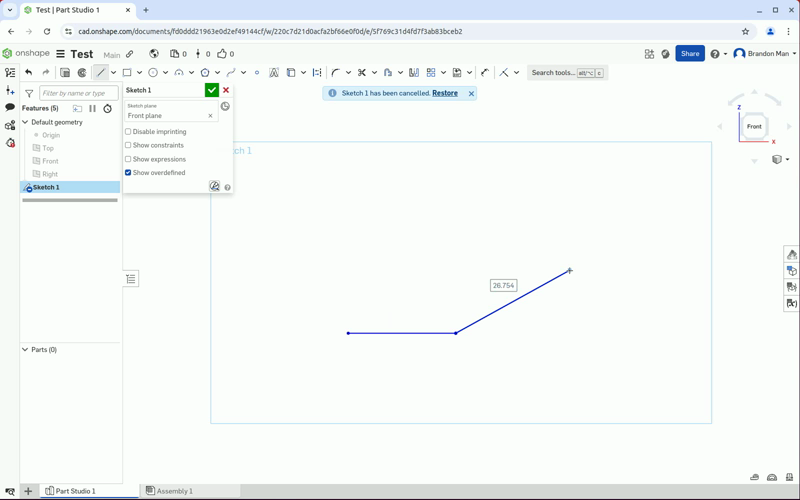
mouse_move(589, 270)
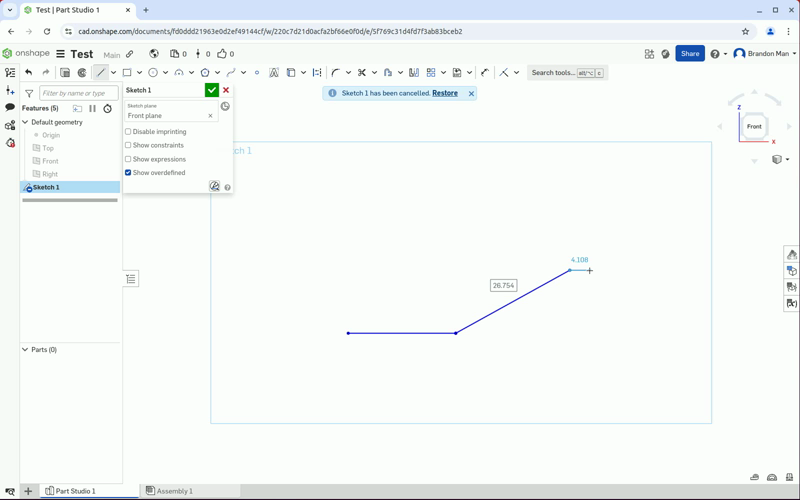
mouse_move(569, 230)
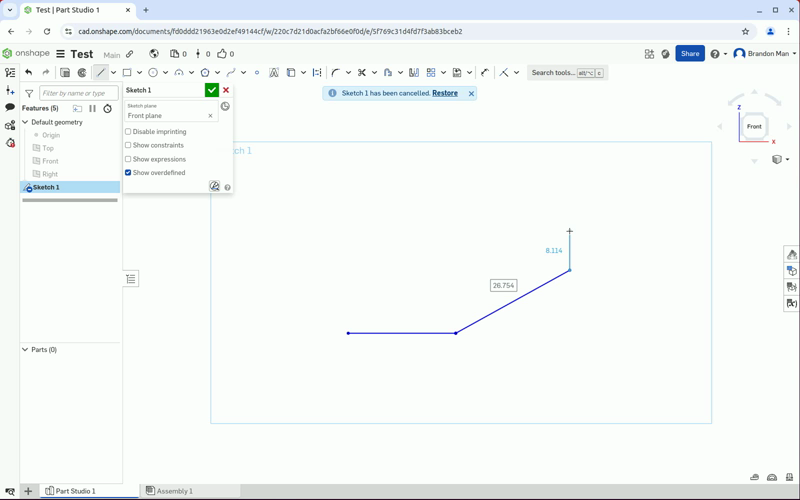
click(569, 230)
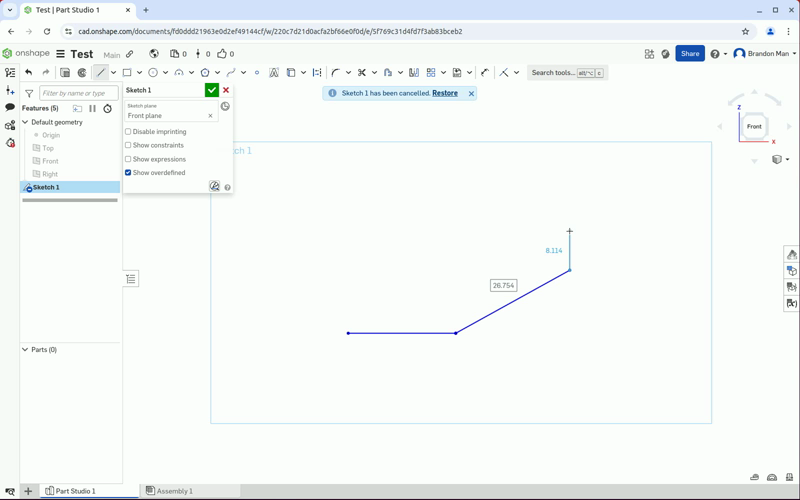
key_up(shift)
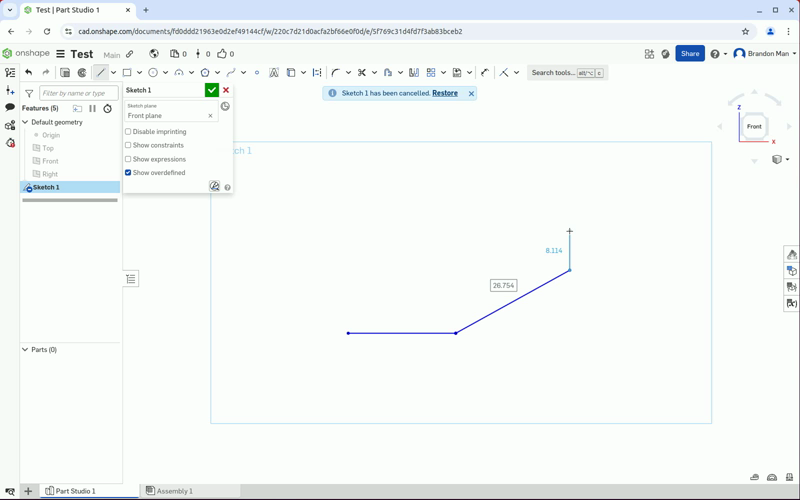
key_down(shift)
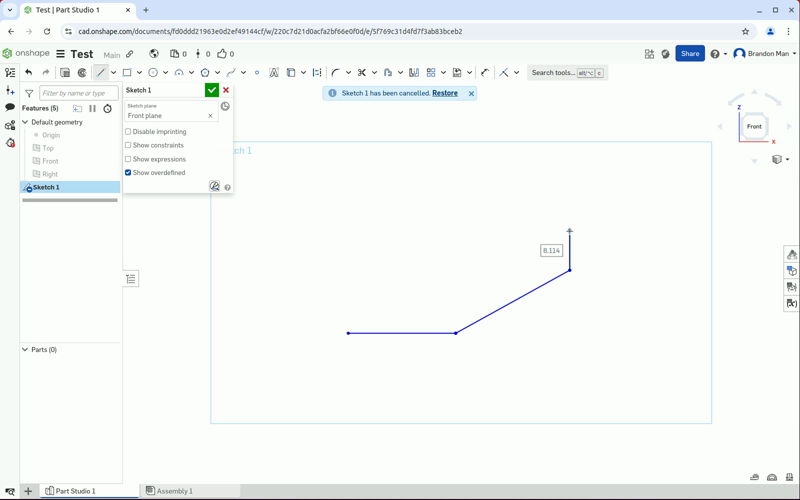
mouse_move(348, 230)
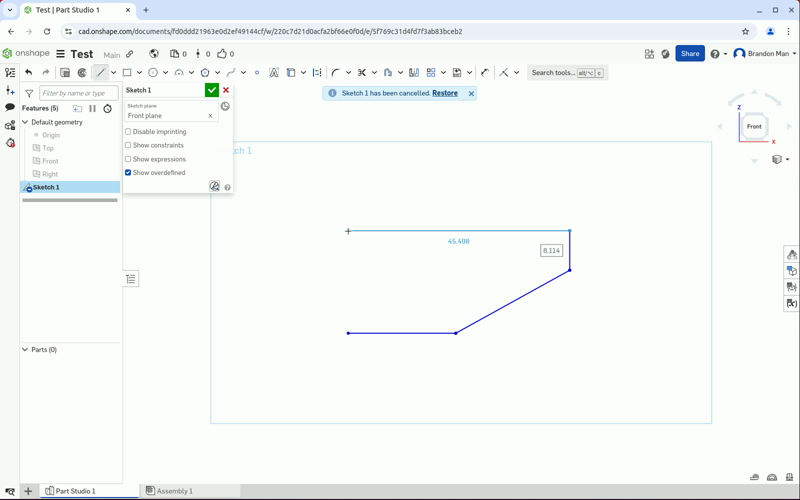
click(348, 230)
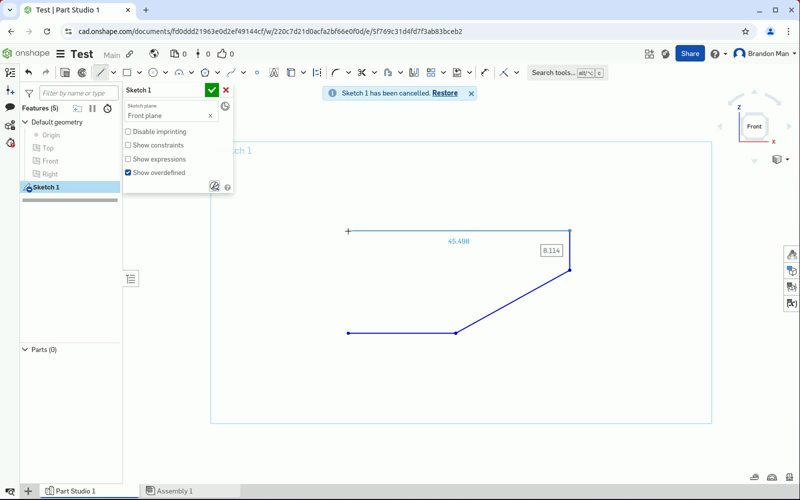
key_up(shift)
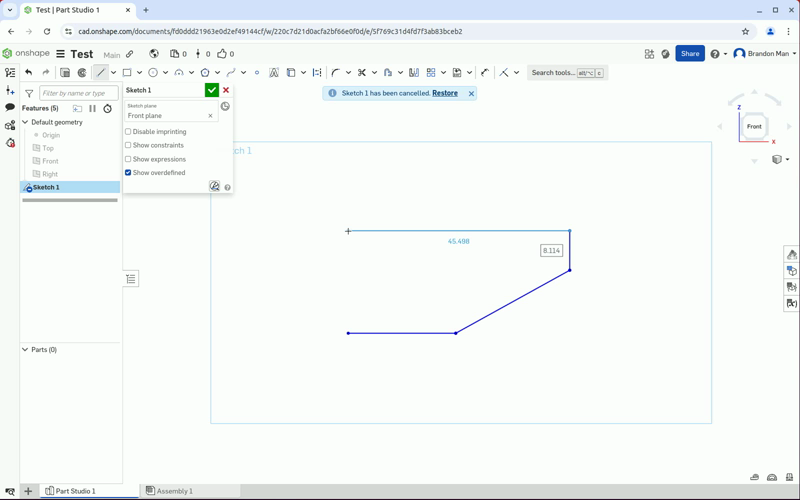
key_down(shift)
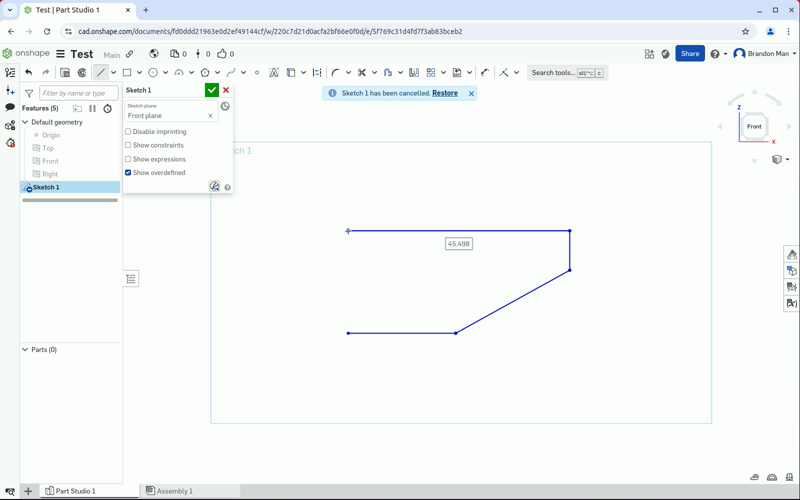
mouse_move(348, 333)
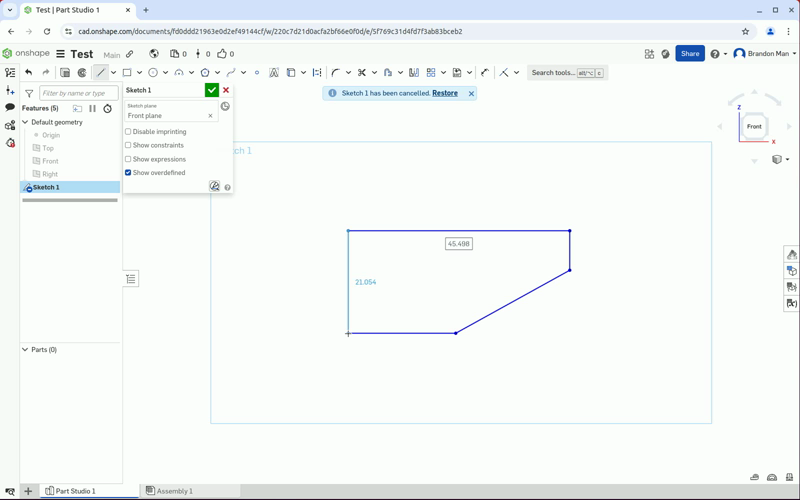
key_up(shift)
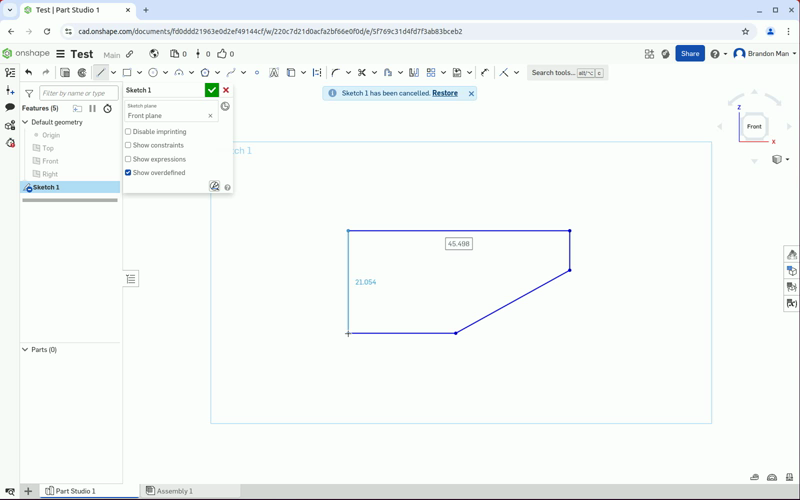
click(348, 333)
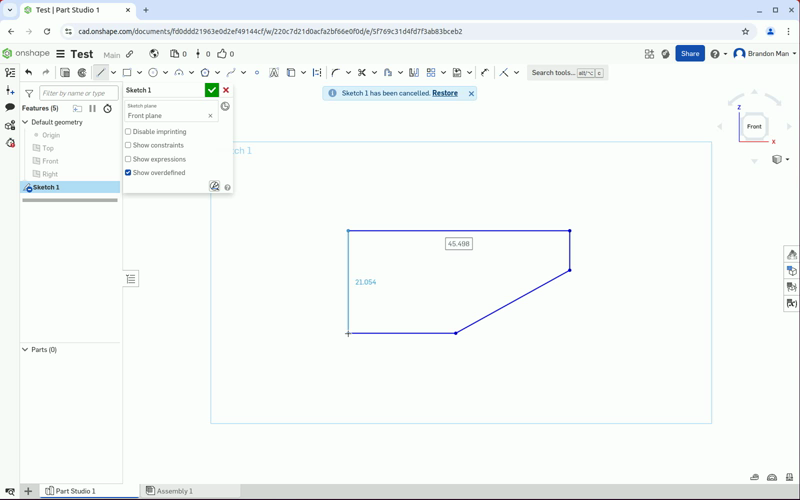
key(esc)
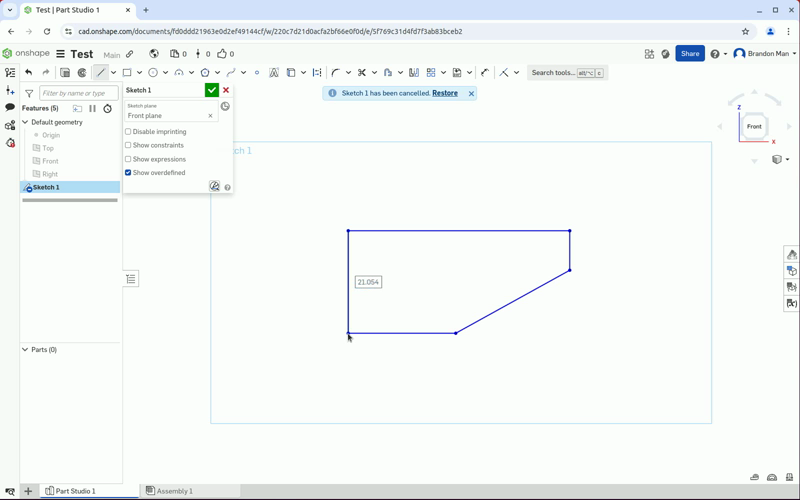
key(c)
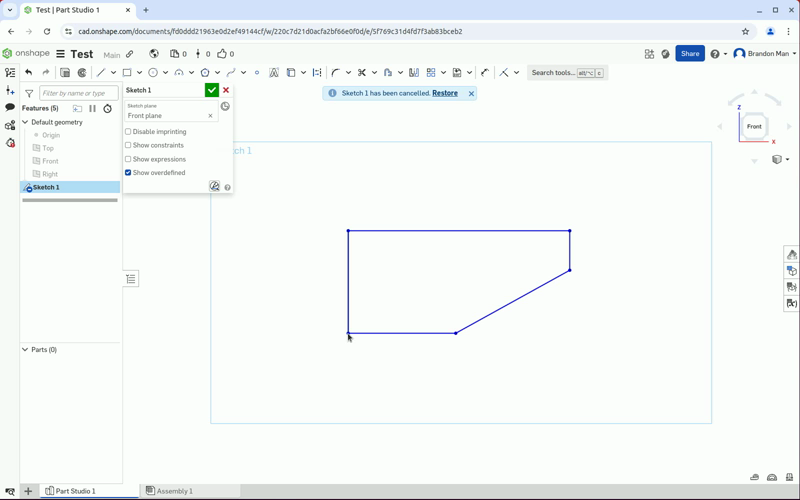
key_down(shift)
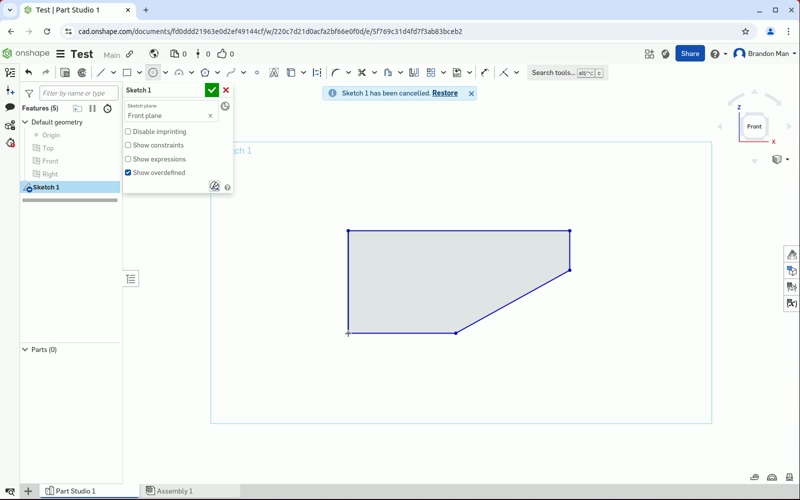
mouse_move(460, 282)
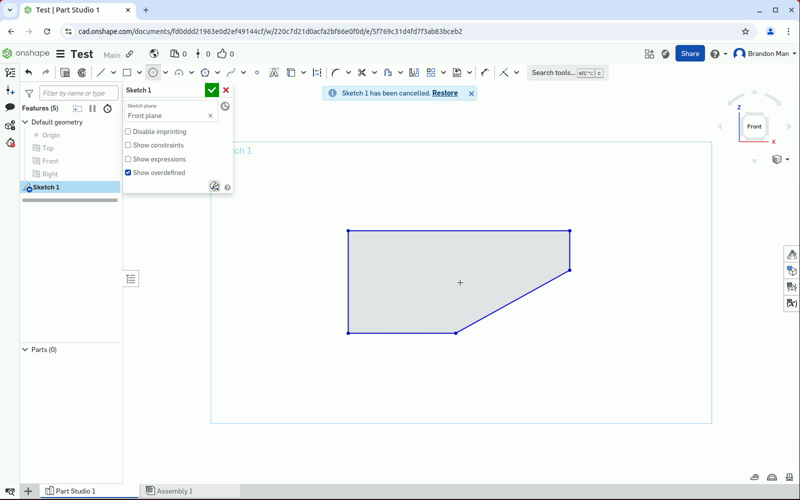
click(460, 282)
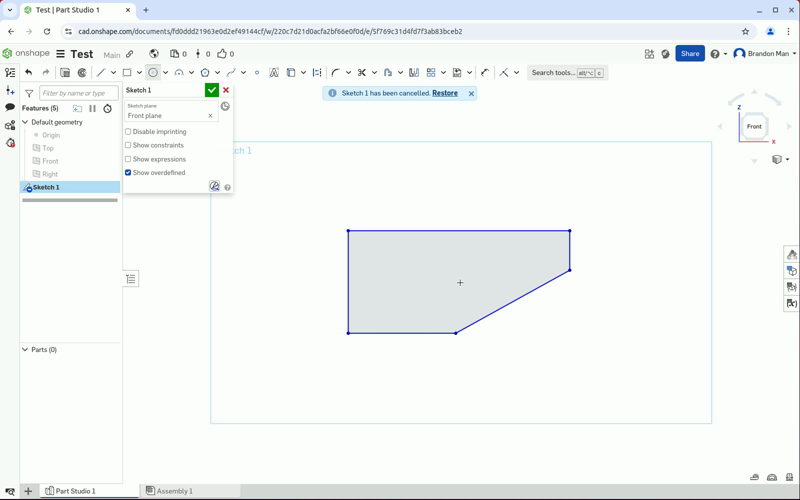
key_up(shift)
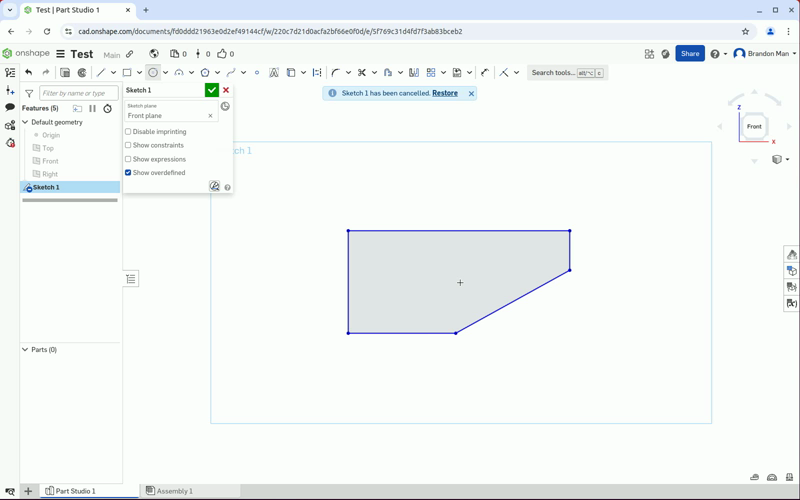
mouse_move(481, 282)
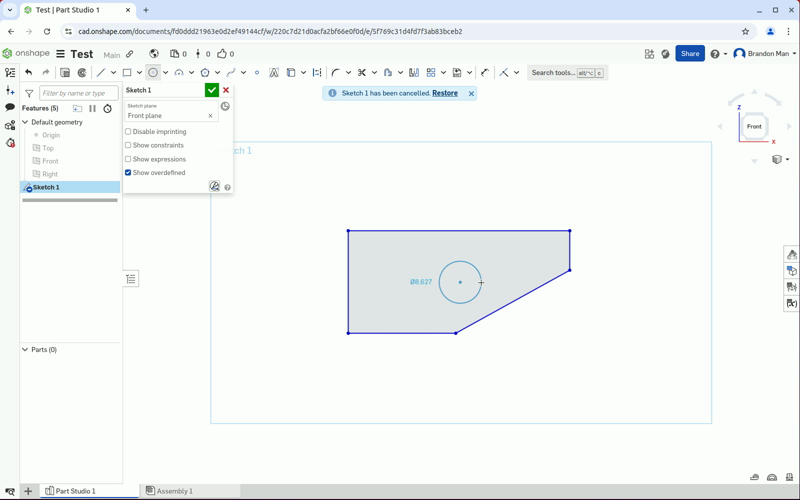
click(481, 282)
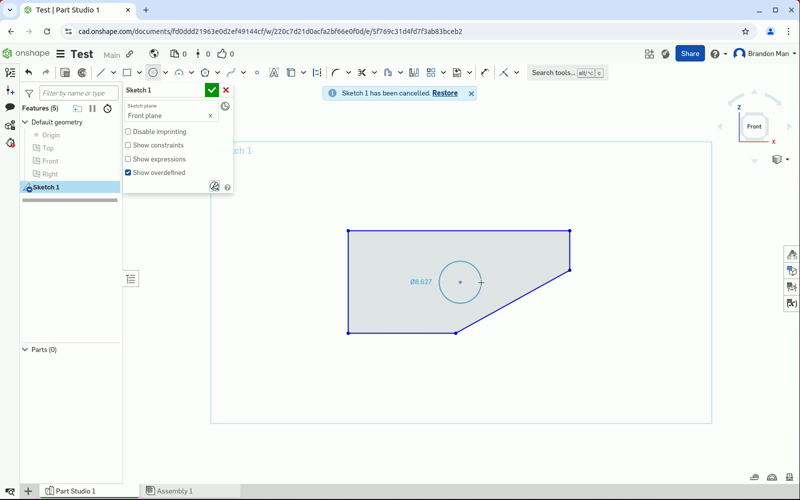
key(esc)
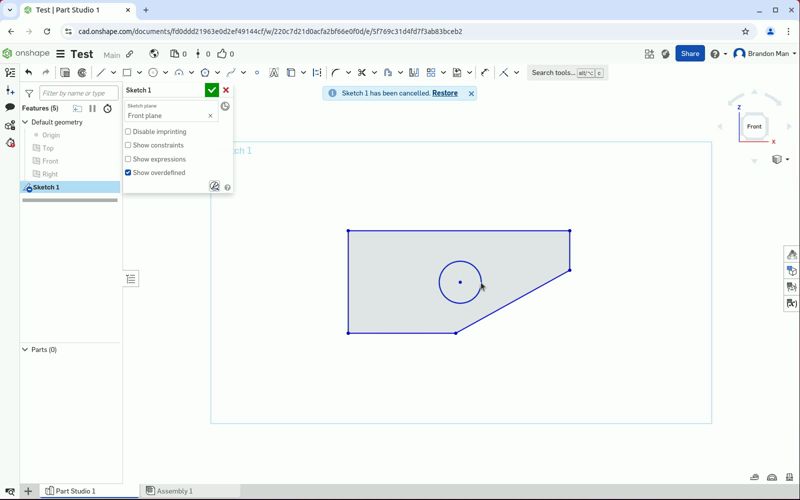
mouse_move(389, 293)
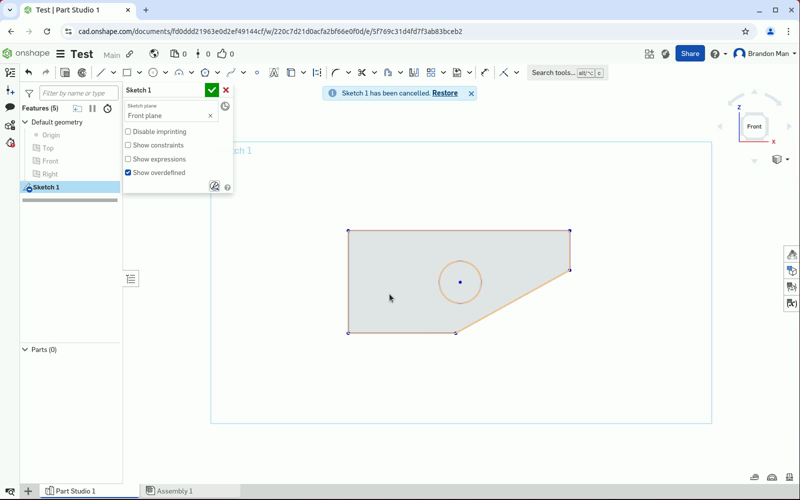
click(389, 293)
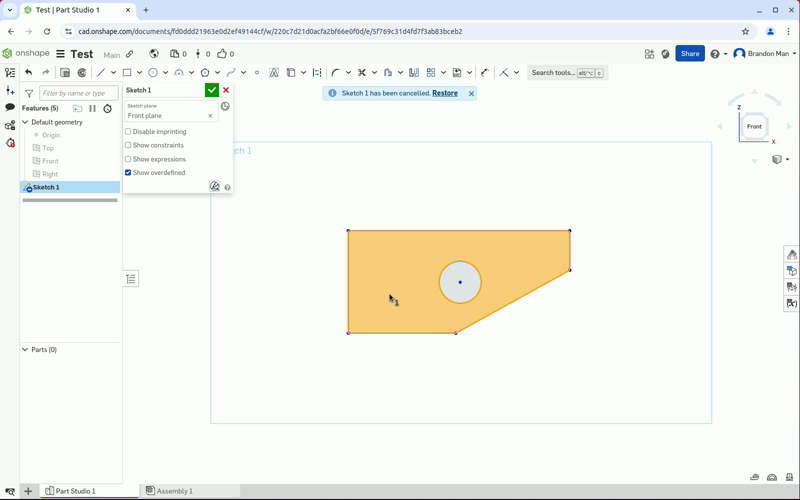
mouse_move(73, 352)
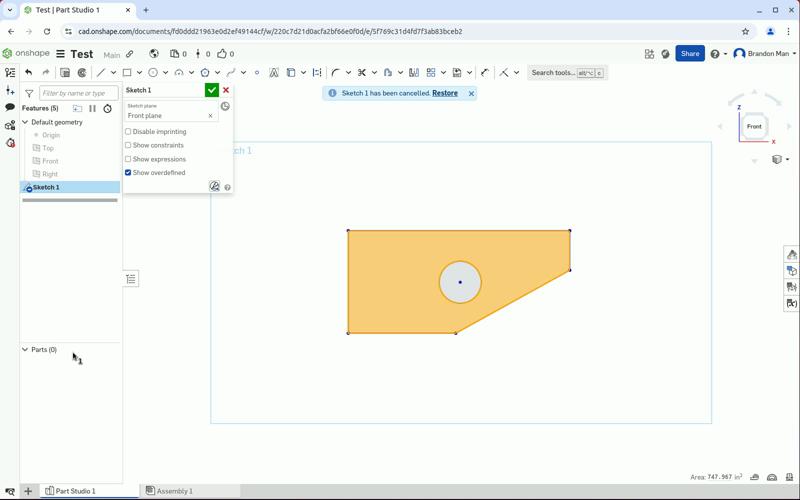
key(shift+y)
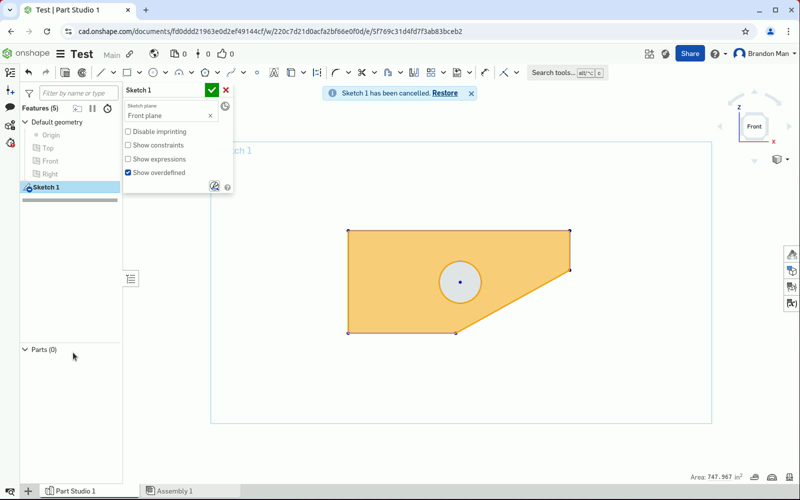
key(shift+e)
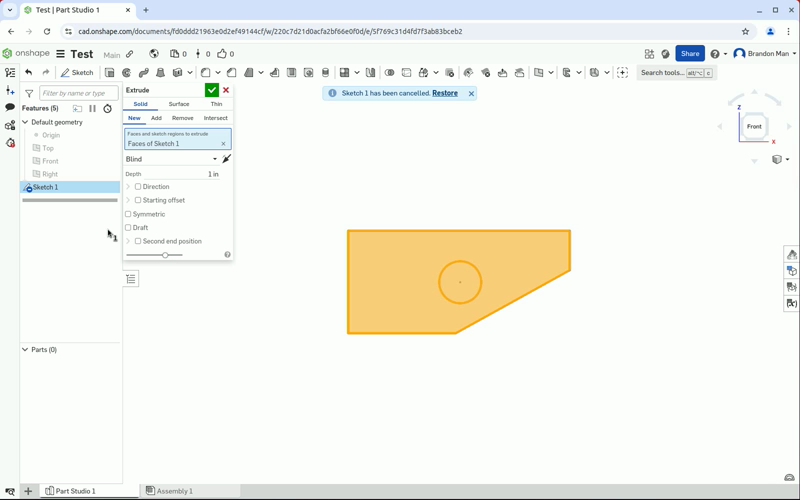
mouse_move(143, 106)
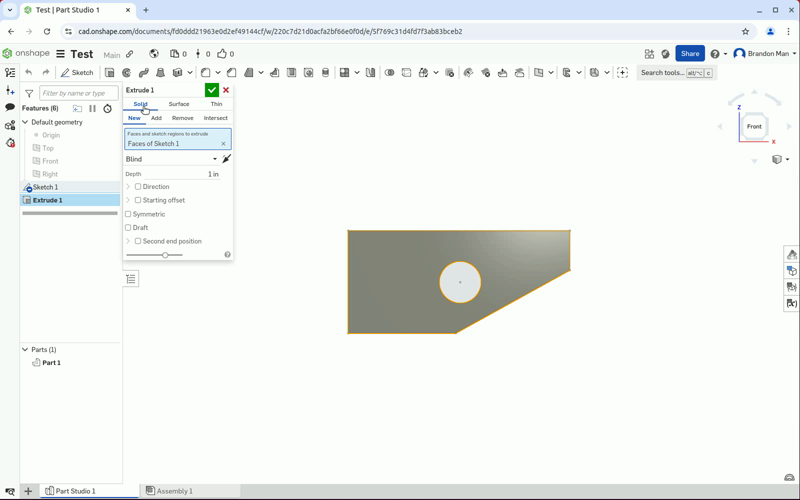
click(143, 106)
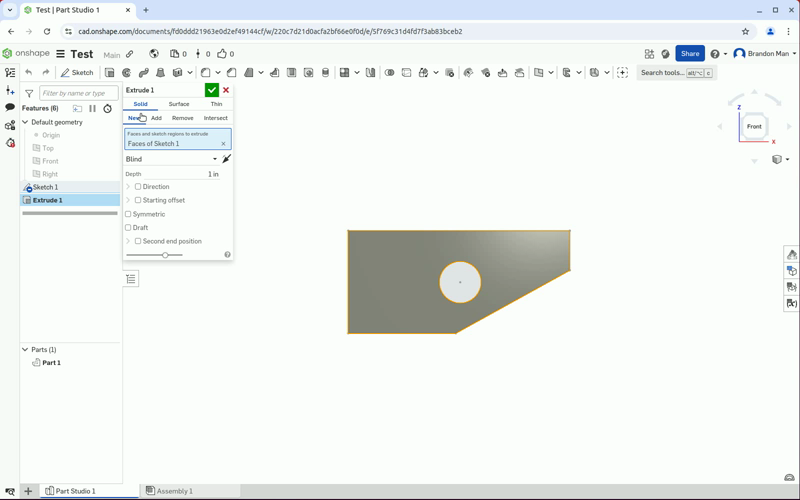
mouse_move(137, 120)
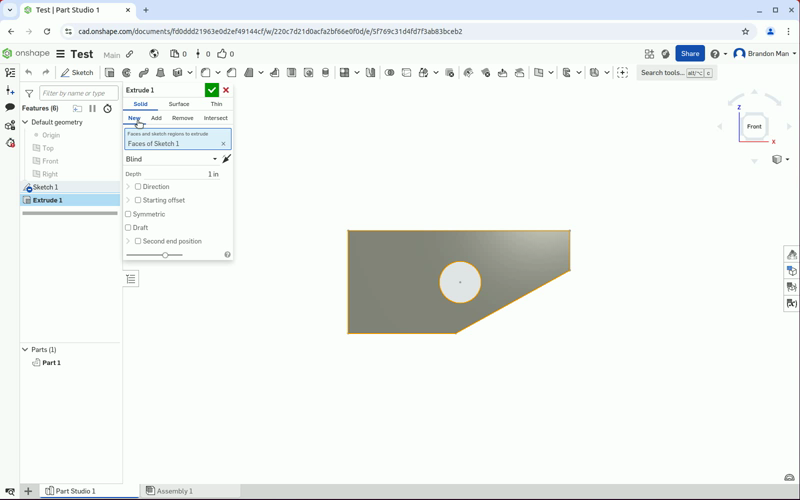
click(137, 120)
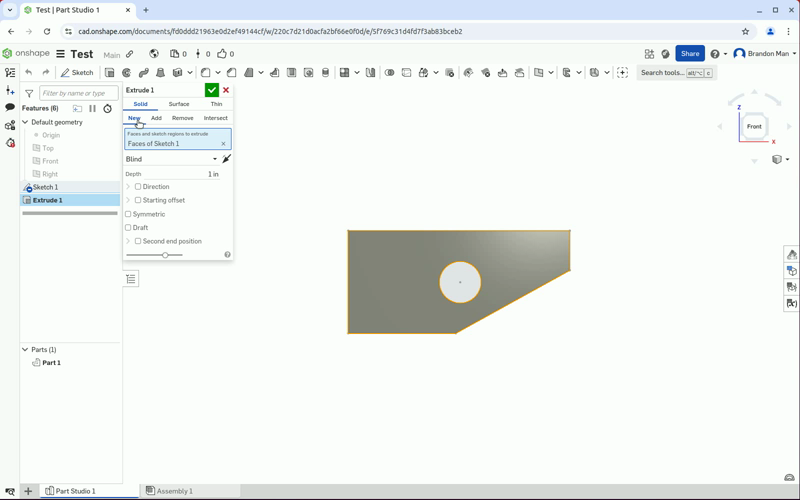
key(tab, 4)
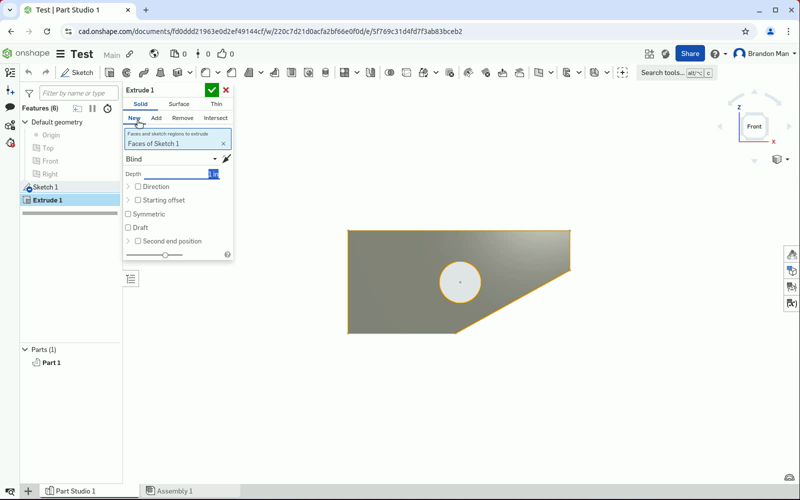
text(6.018)
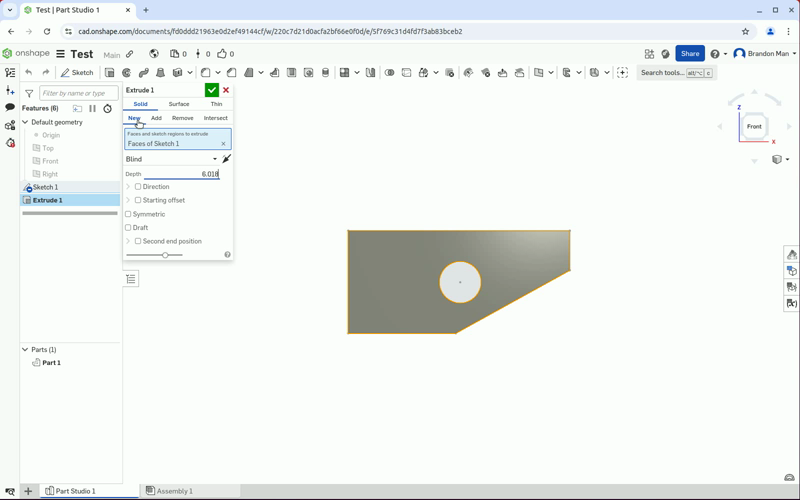
key(enter)
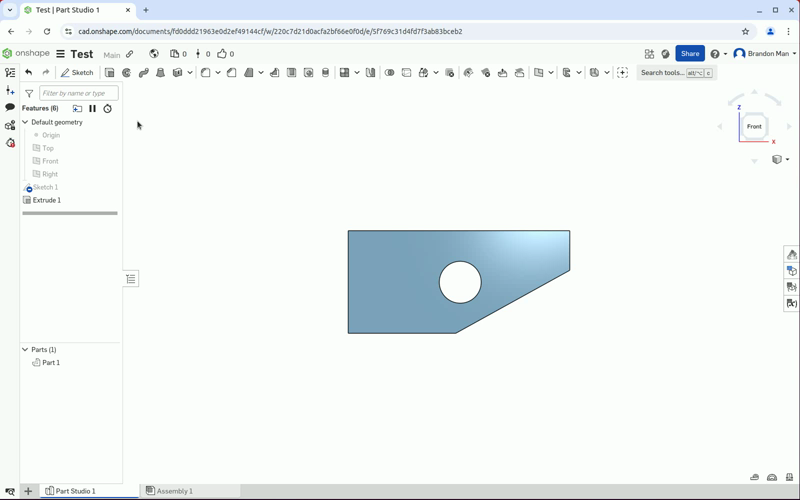
key(shift+h)
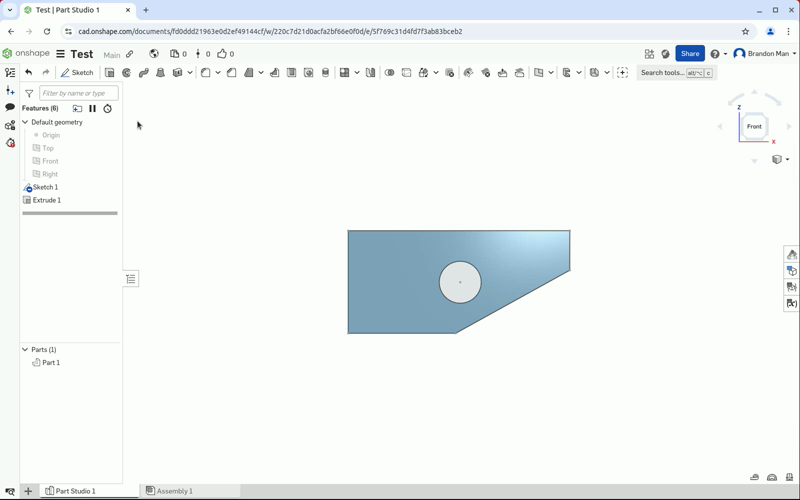
key(shift+h)
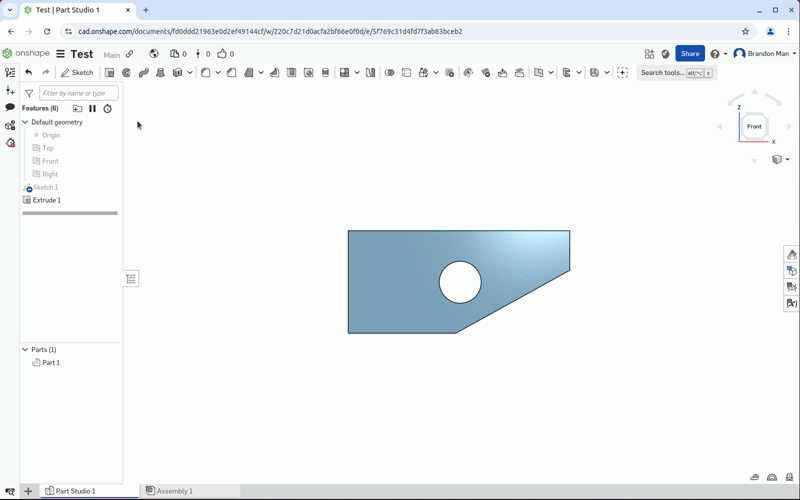
mouse_move(73, 189)
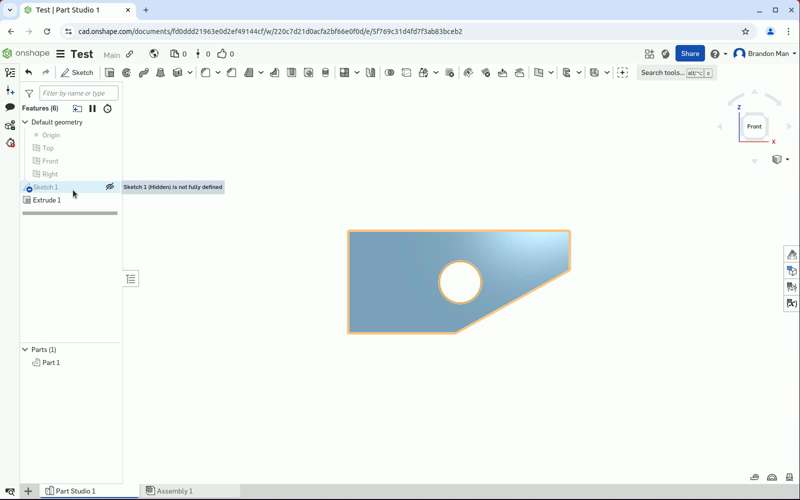
click(73, 189)
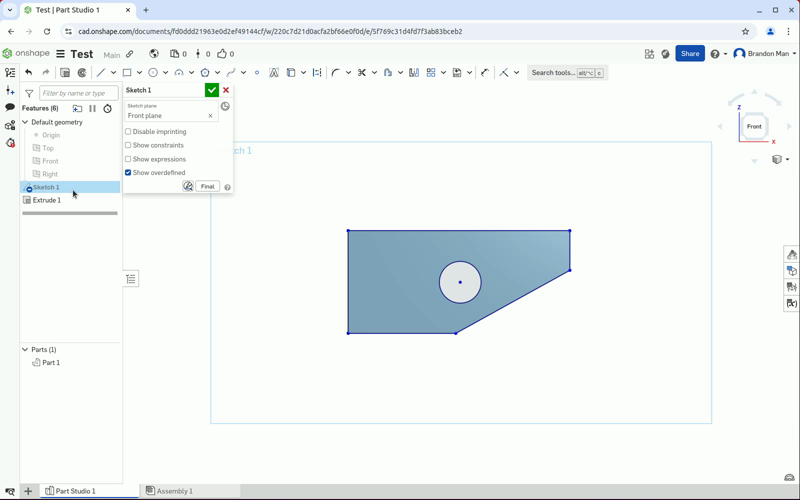
mouse_move(229, 92)
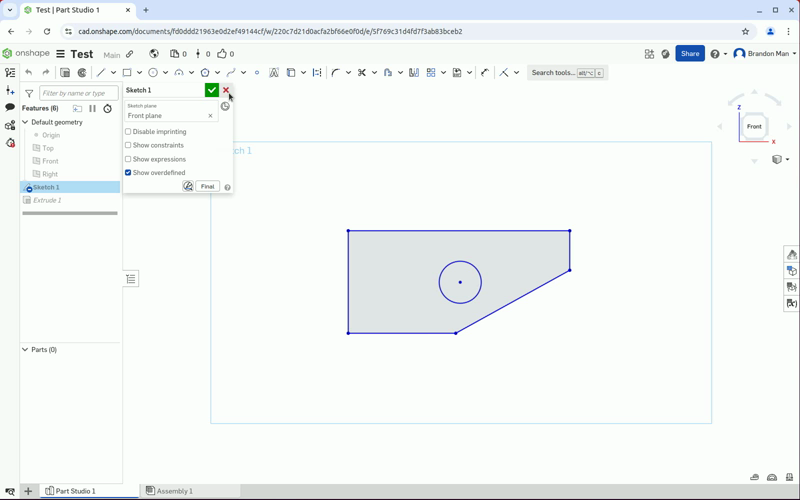
click(229, 92)
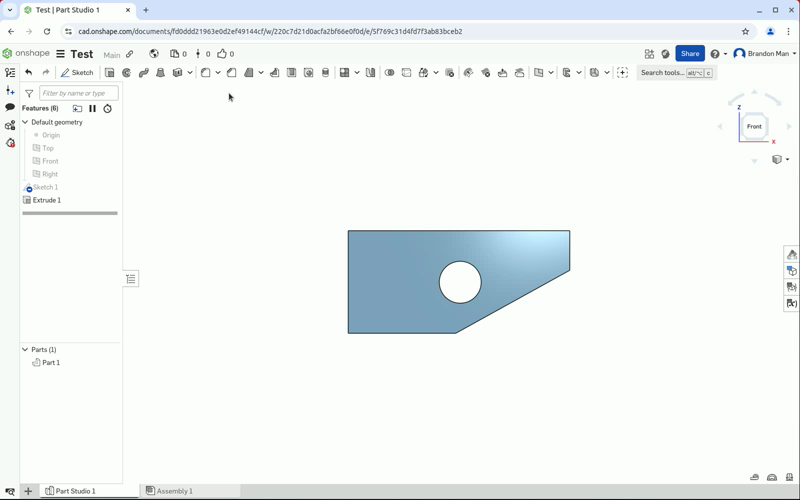
mouse_move(541, 75)
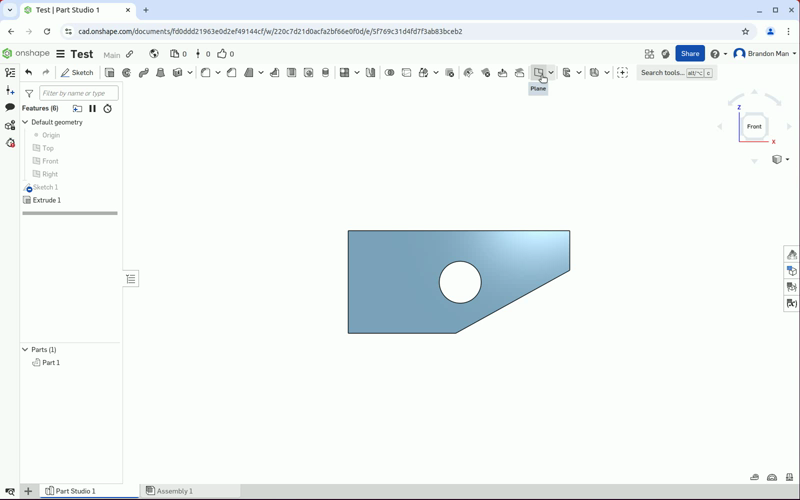
click(541, 75)
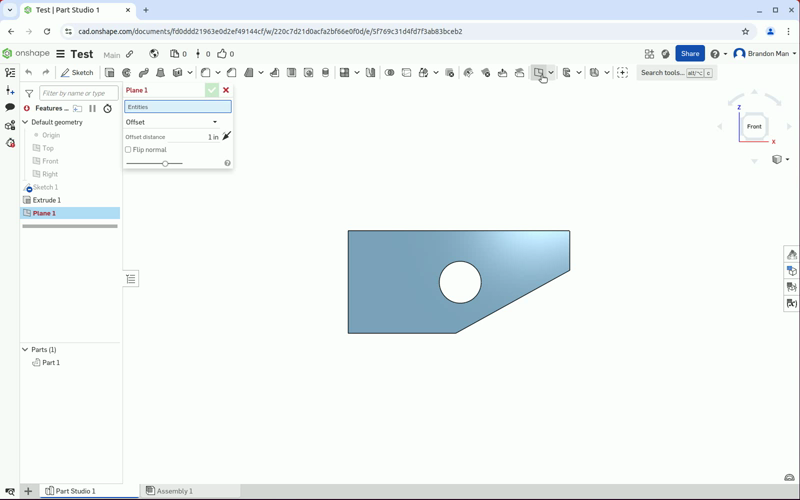
mouse_move(73, 163)
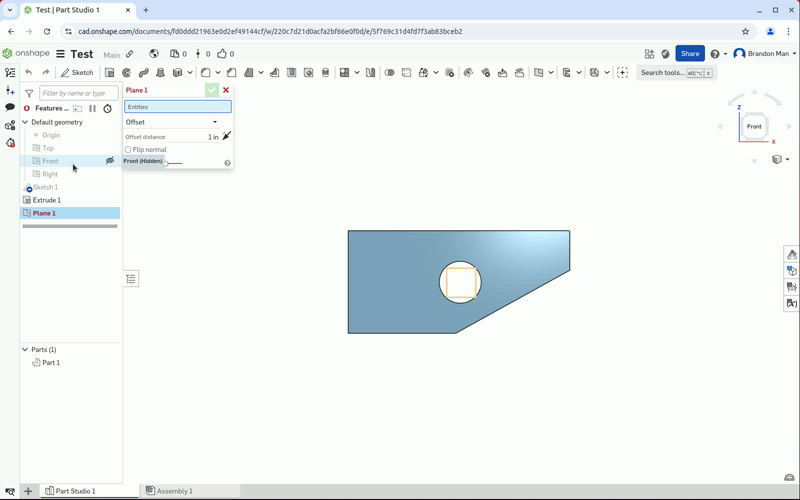
click(73, 163)
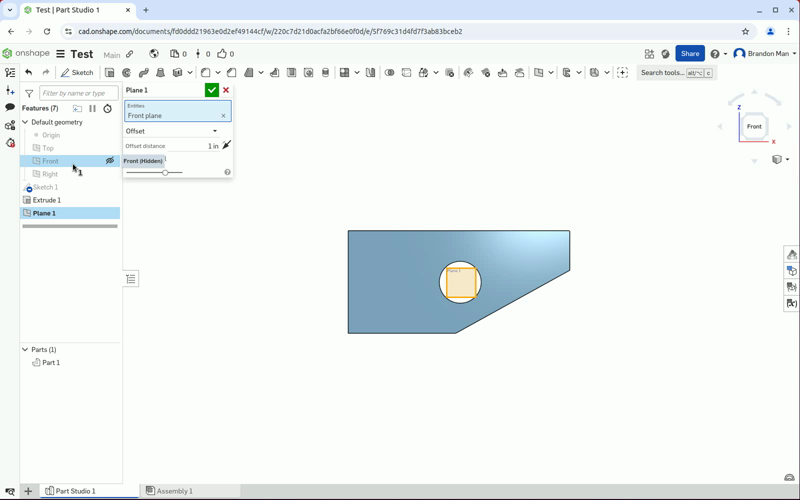
key(tab, 2)
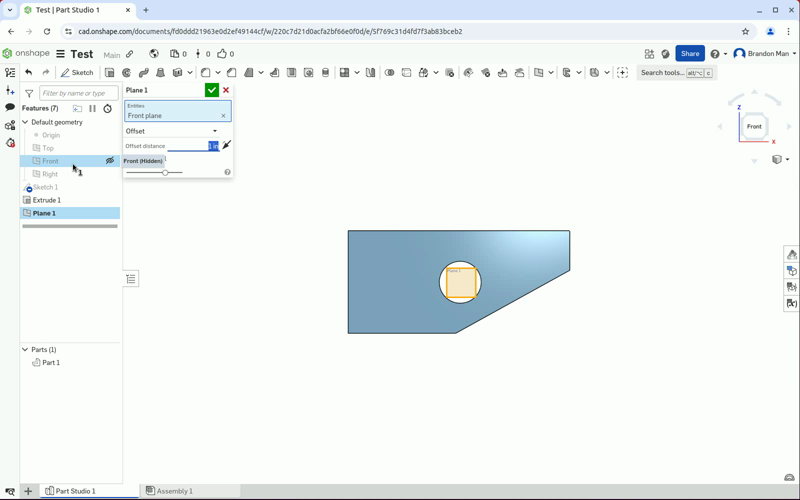
text(6.008)
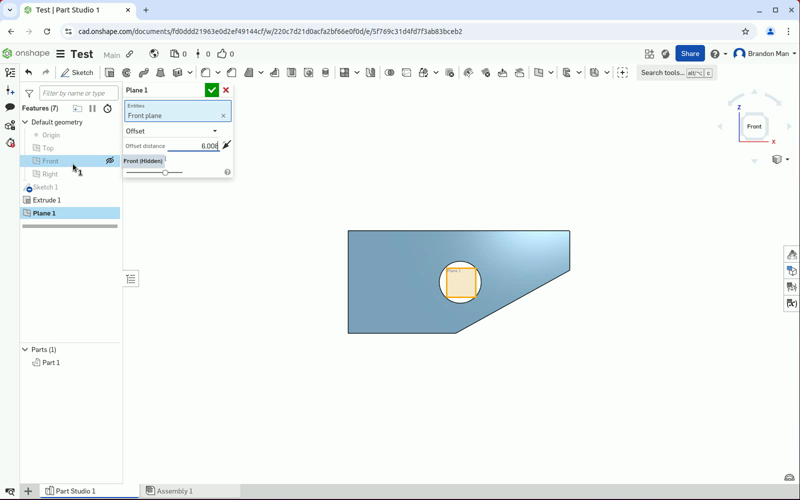
key(enter, 2)
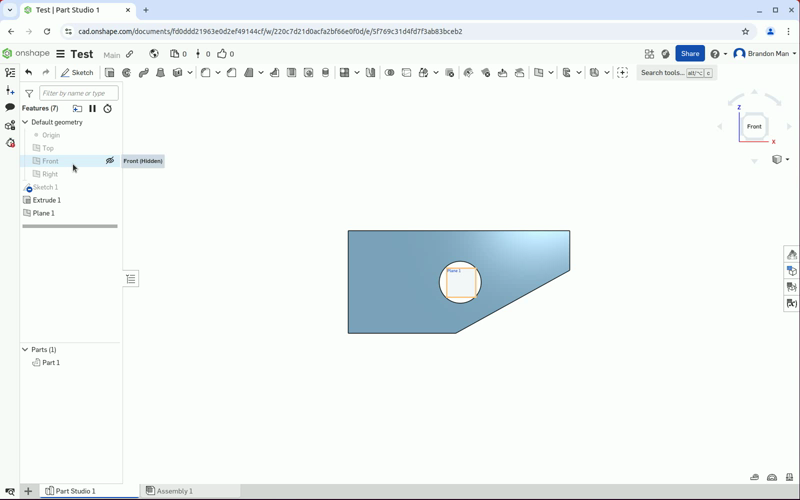
key(shift+s)
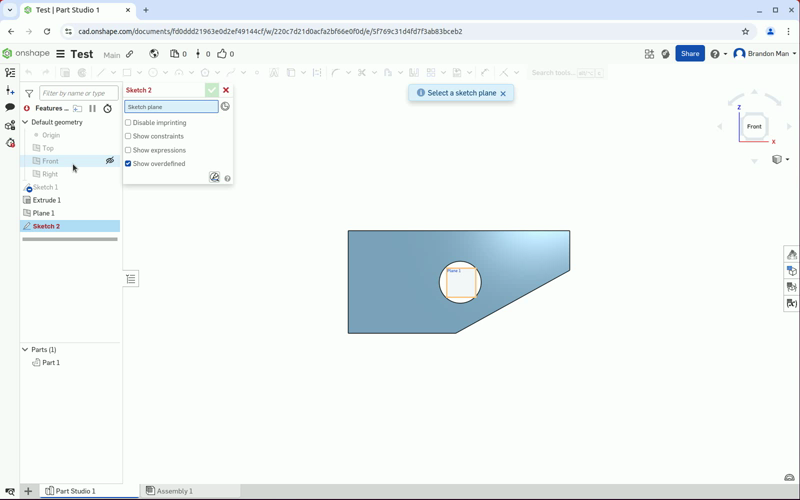
mouse_move(73, 215)
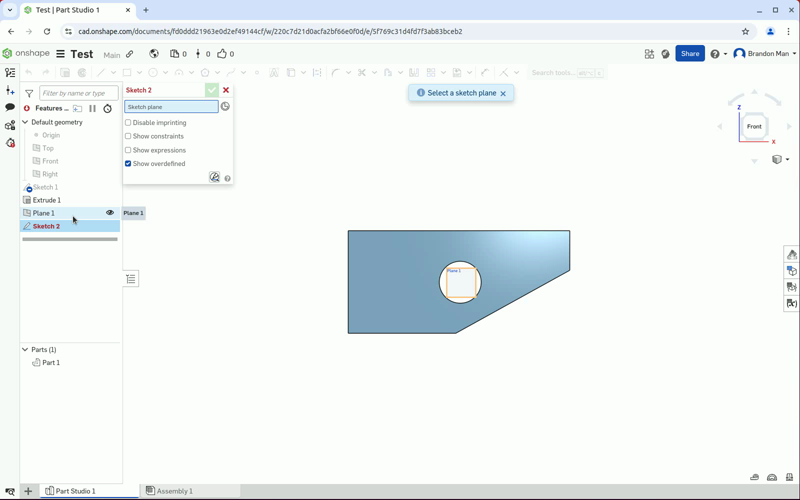
click(73, 215)
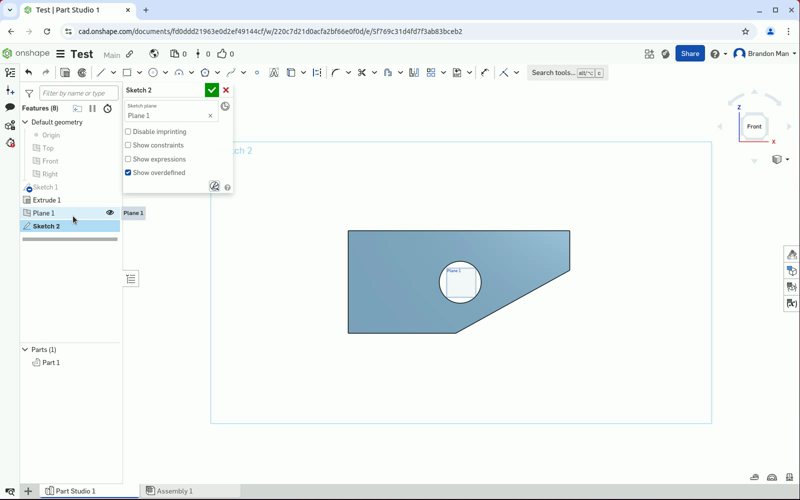
mouse_move(73, 352)
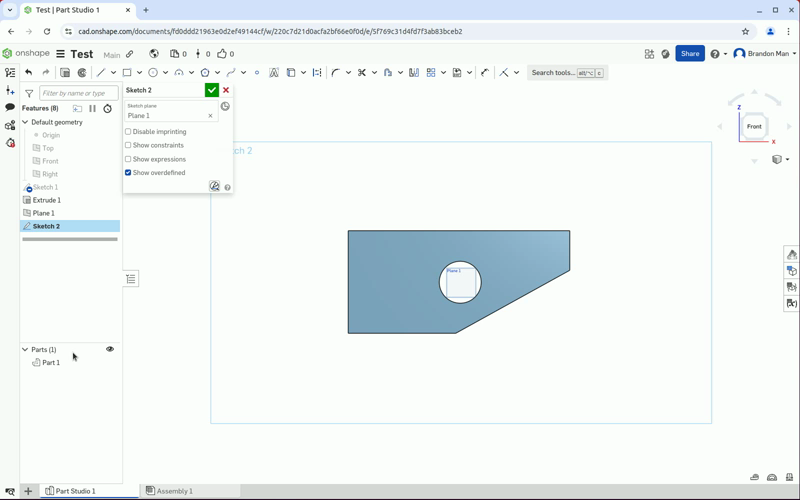
key(y)
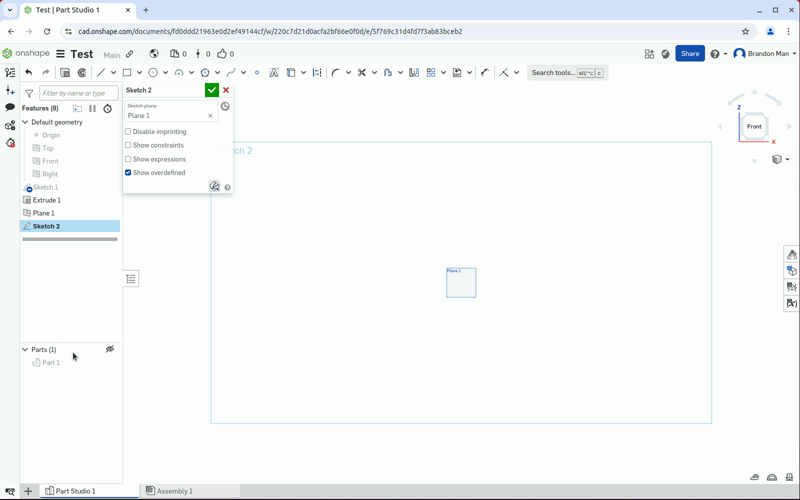
key(l)
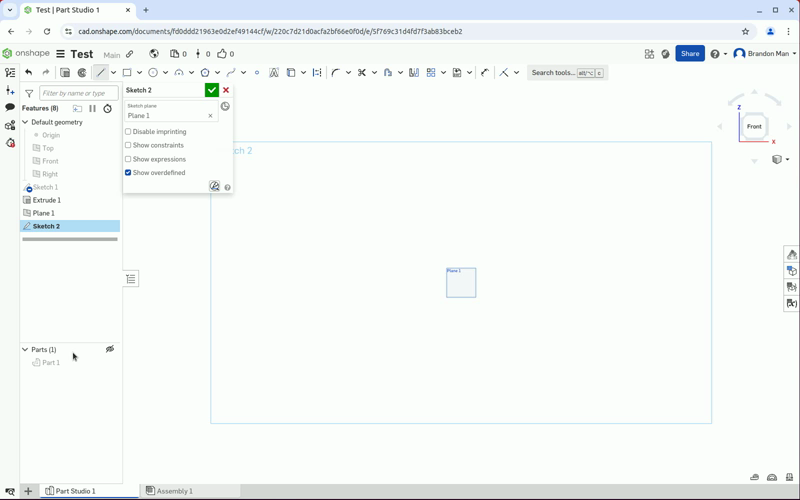
key_down(shift)
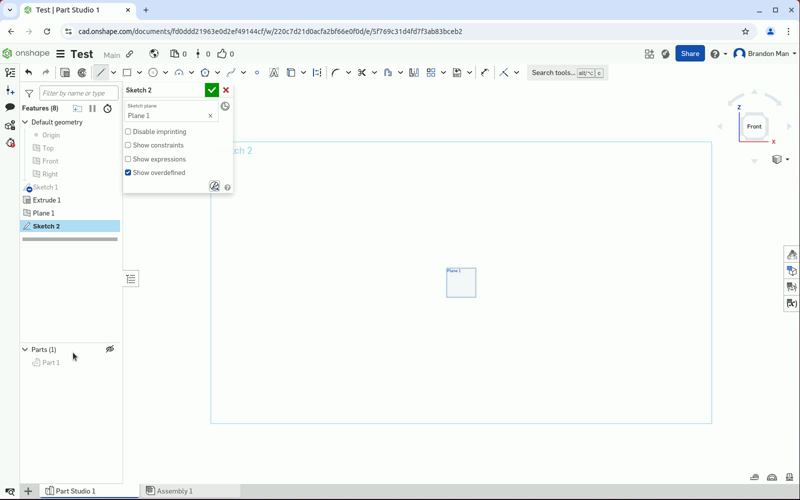
mouse_move(348, 333)
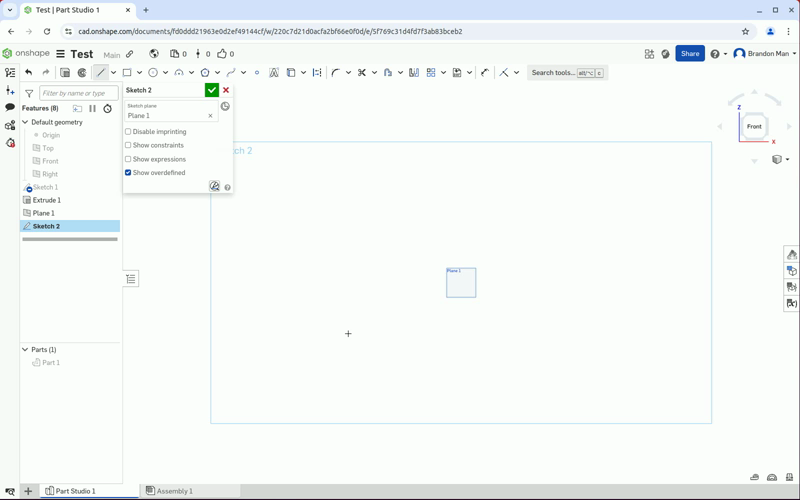
click(348, 333)
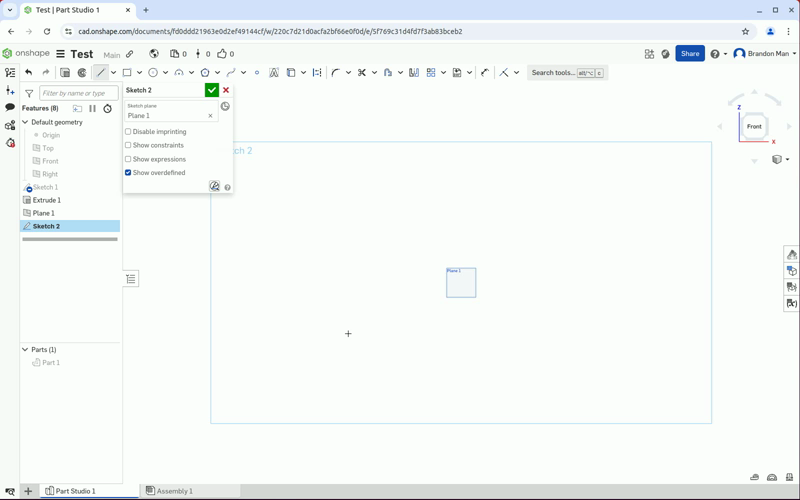
key_up(shift)
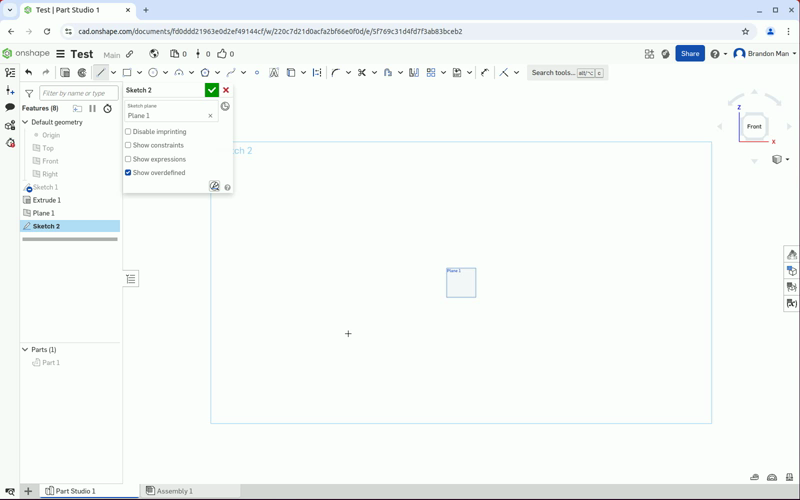
key_down(shift)
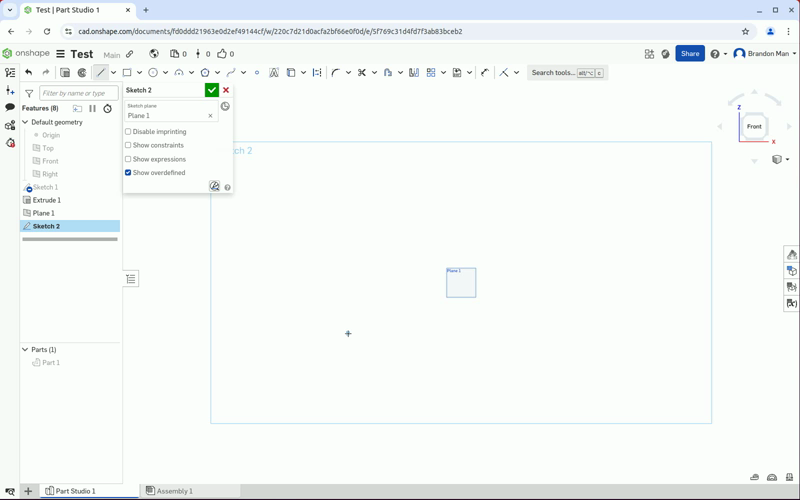
mouse_move(378, 333)
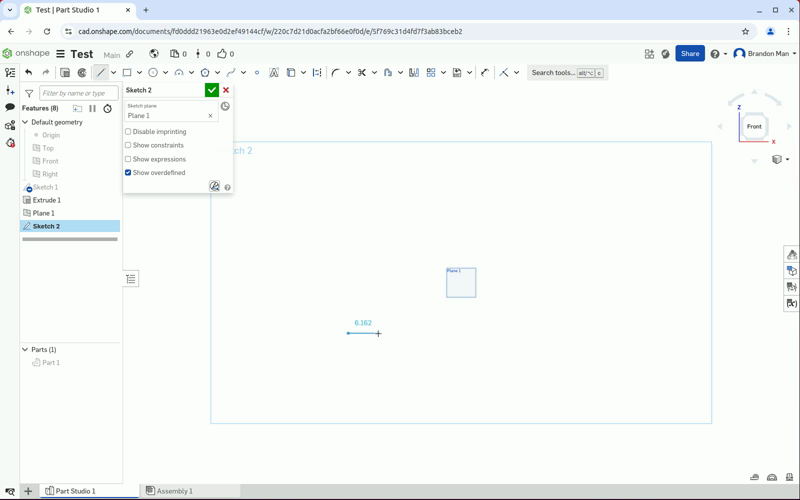
mouse_move(373, 333)
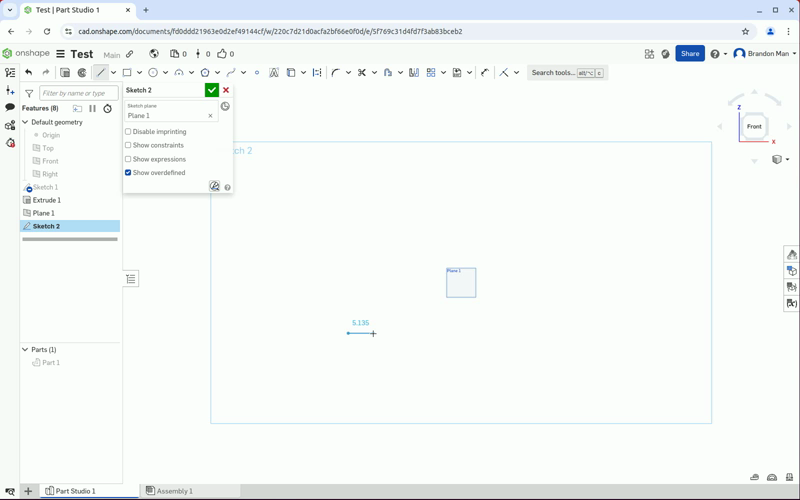
click(373, 333)
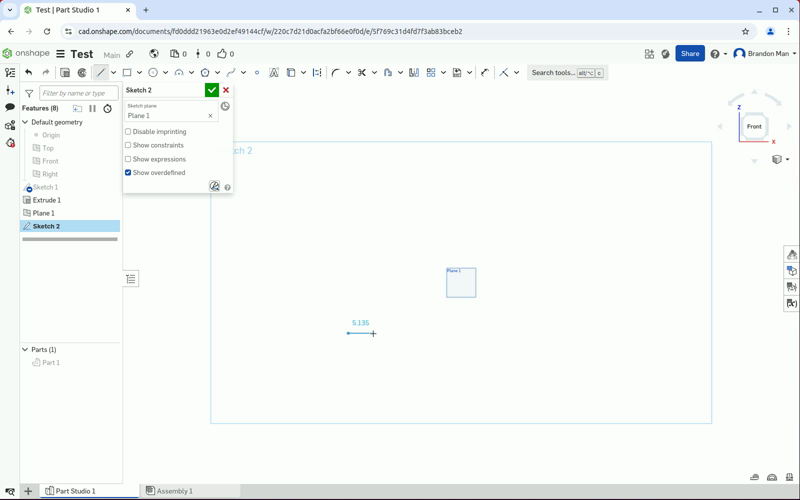
key_up(shift)
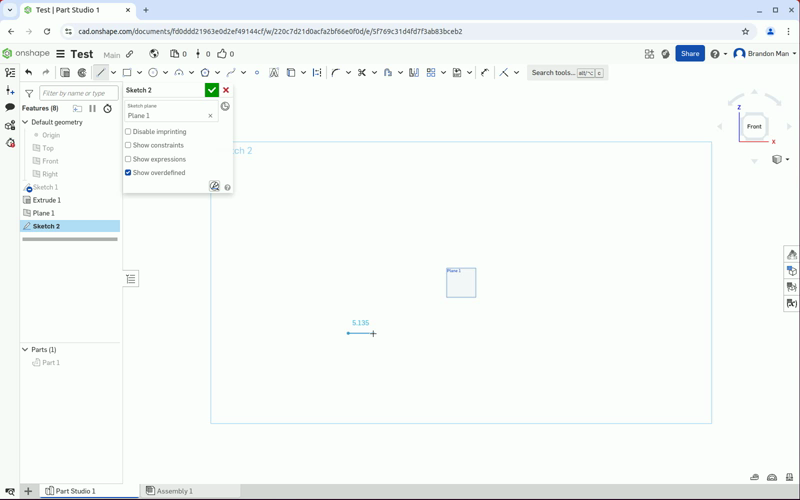
key_down(shift)
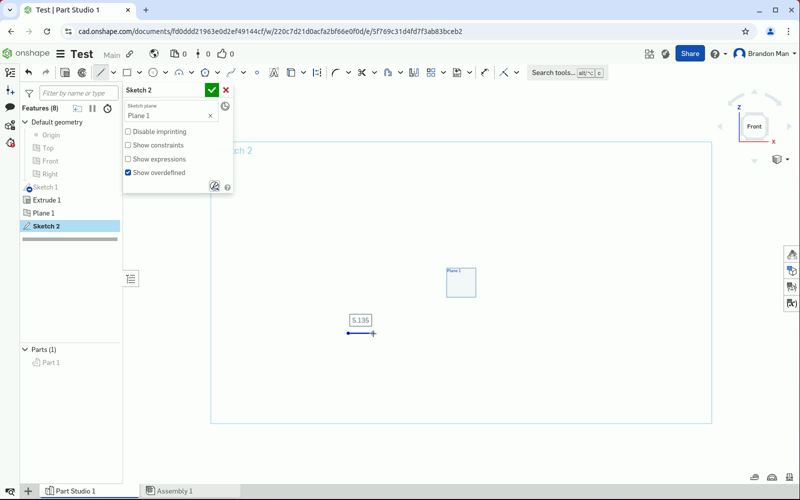
mouse_move(373, 230)
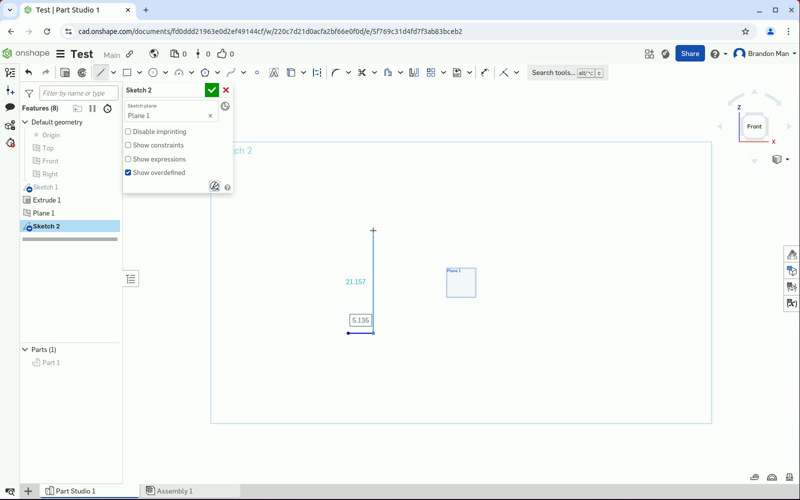
click(373, 230)
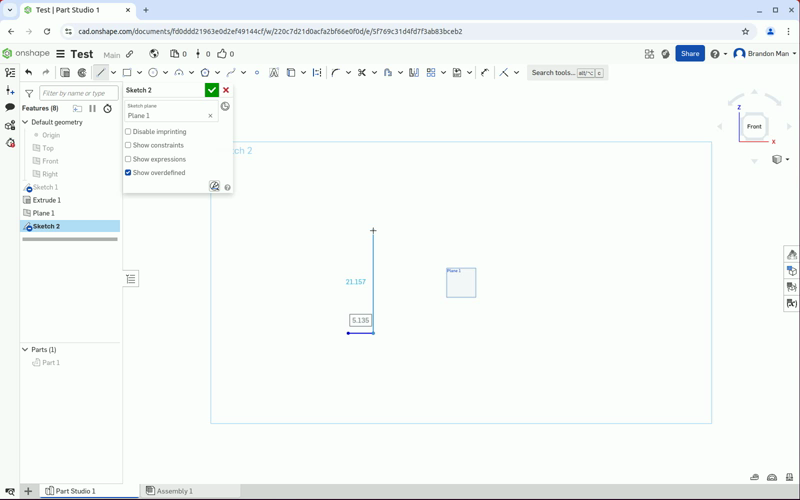
key_up(shift)
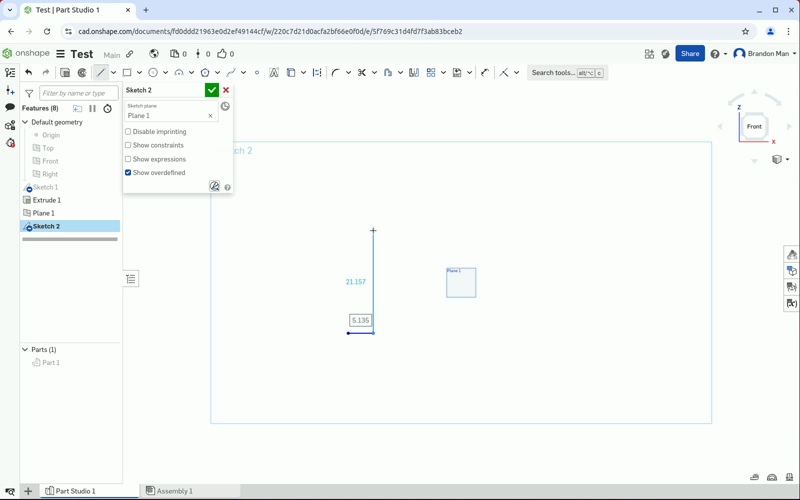
key_down(shift)
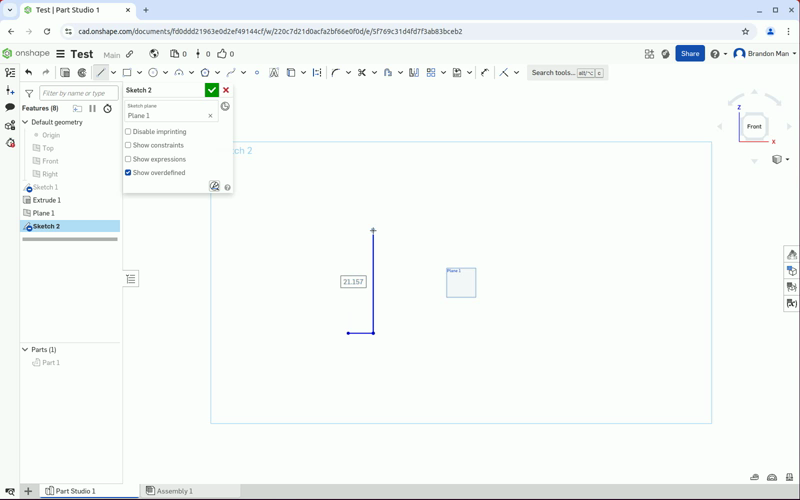
mouse_move(403, 230)
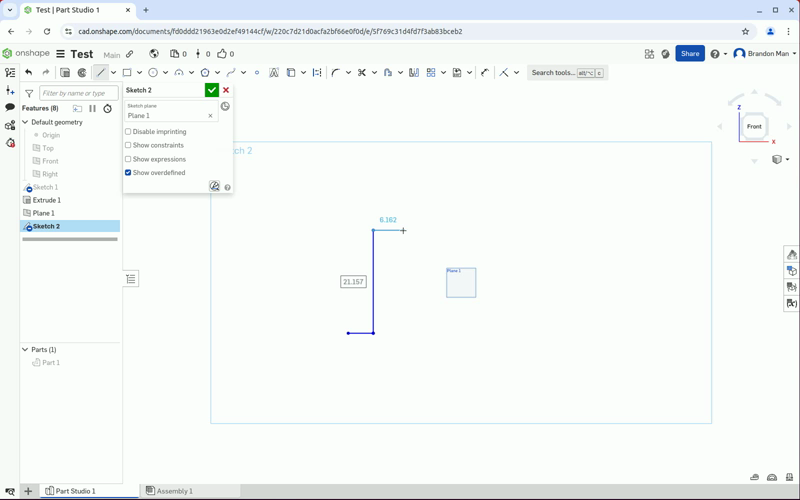
mouse_move(348, 230)
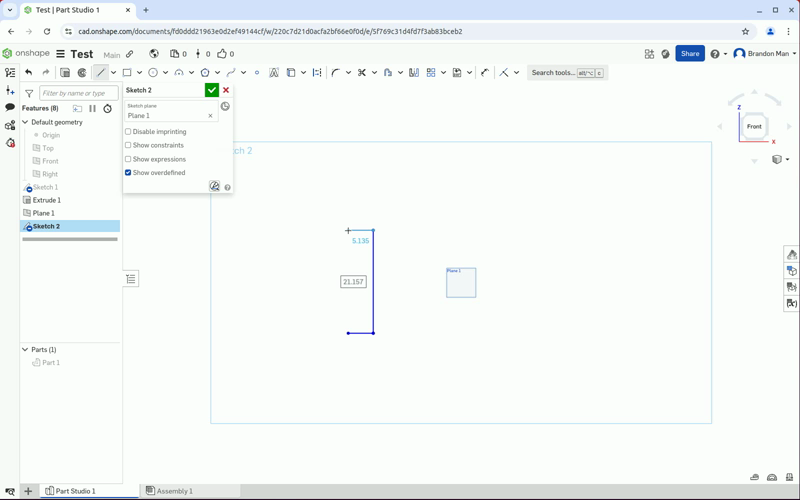
click(348, 230)
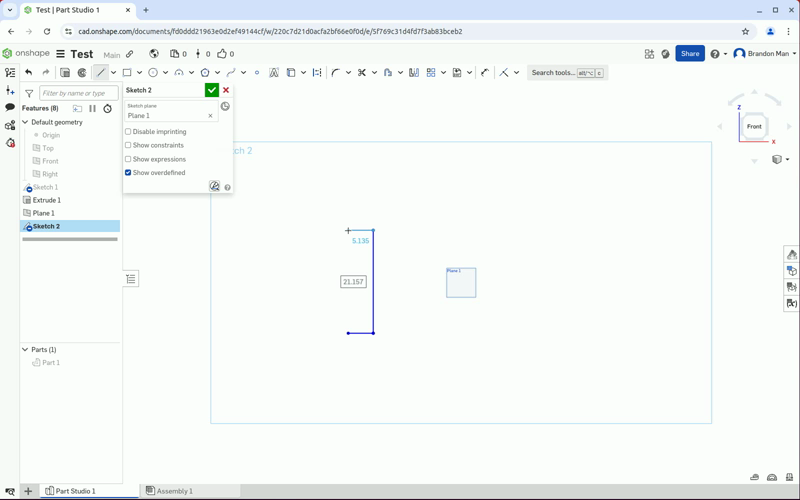
key_up(shift)
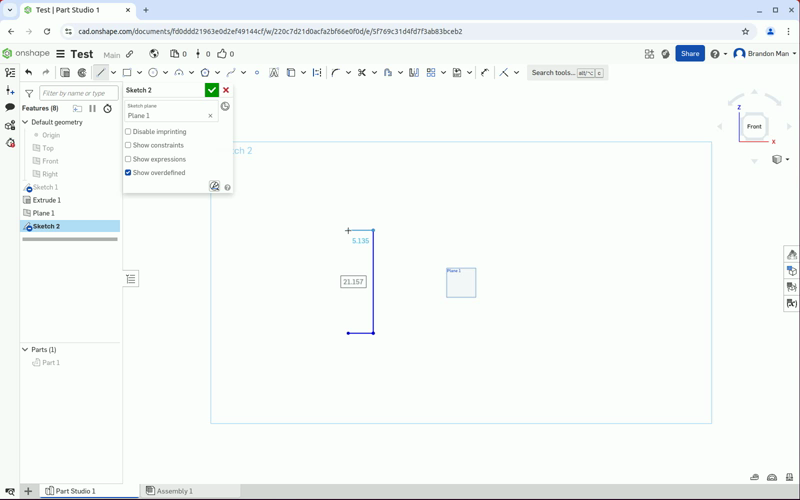
key_down(shift)
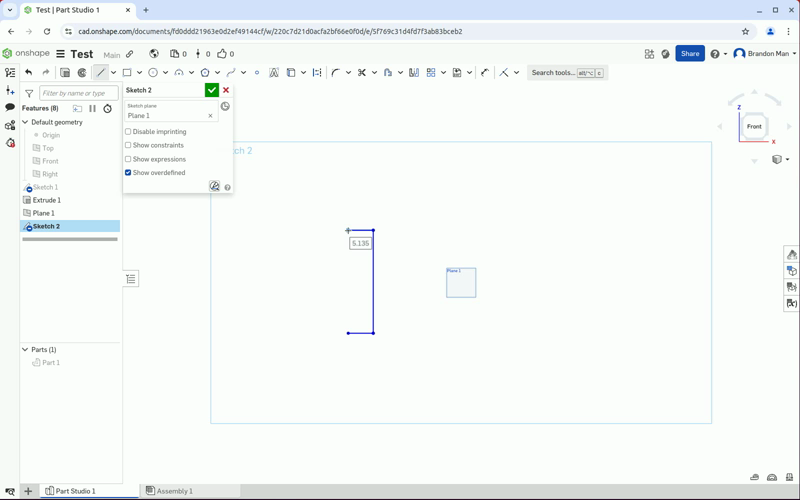
mouse_move(348, 333)
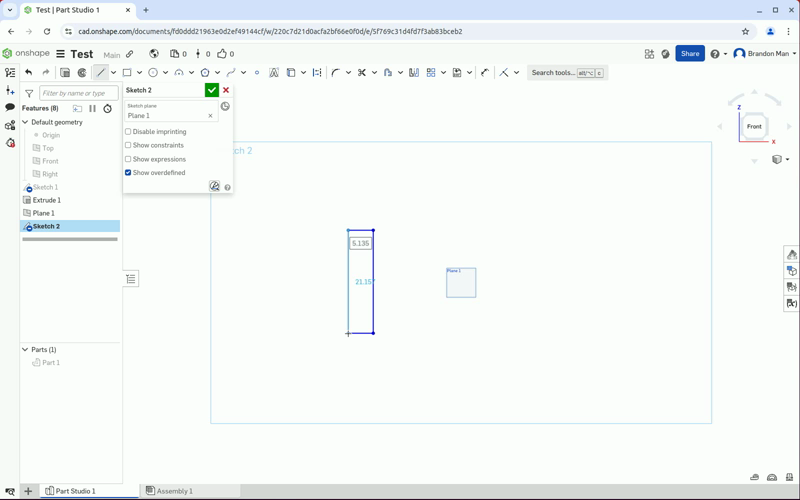
key_up(shift)
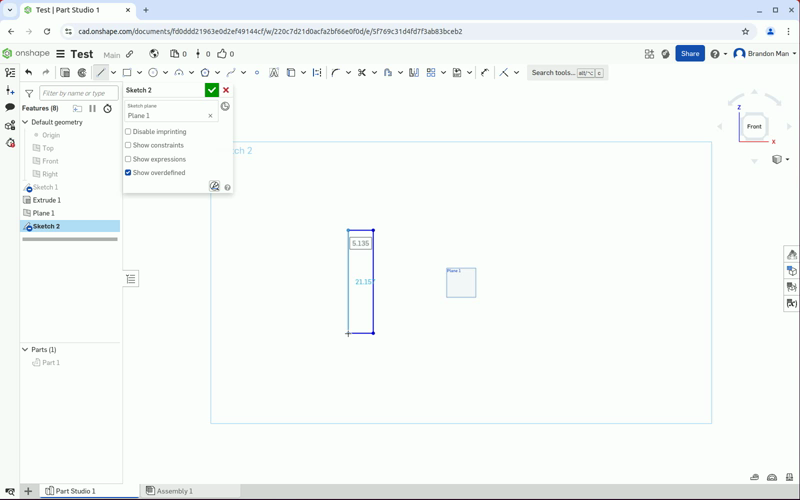
click(348, 333)
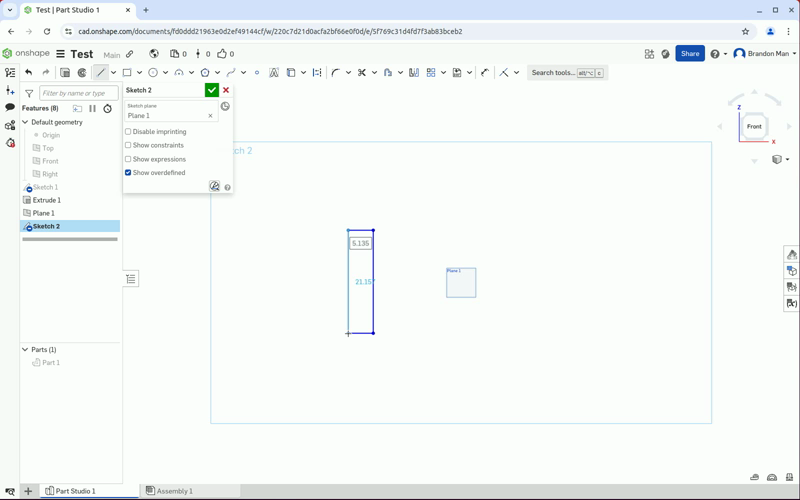
key(esc)
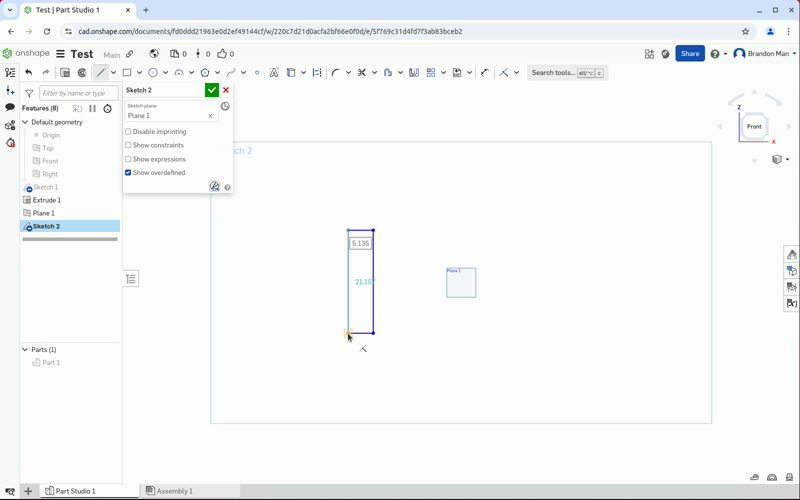
mouse_move(370, 249)
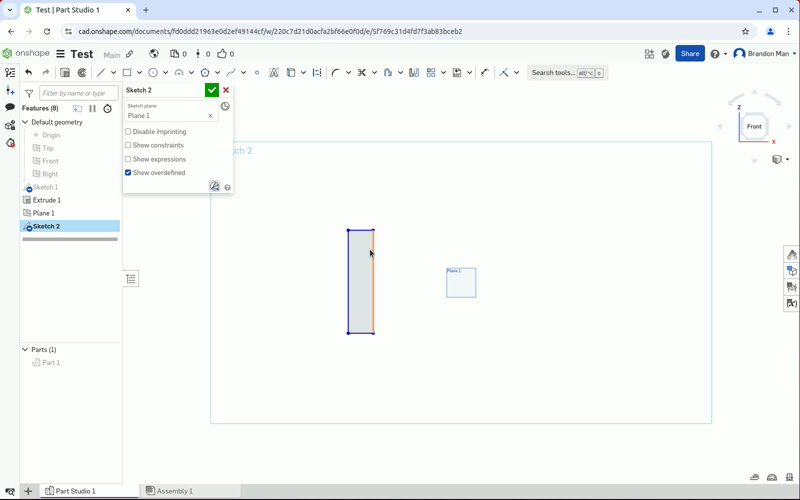
click(370, 249)
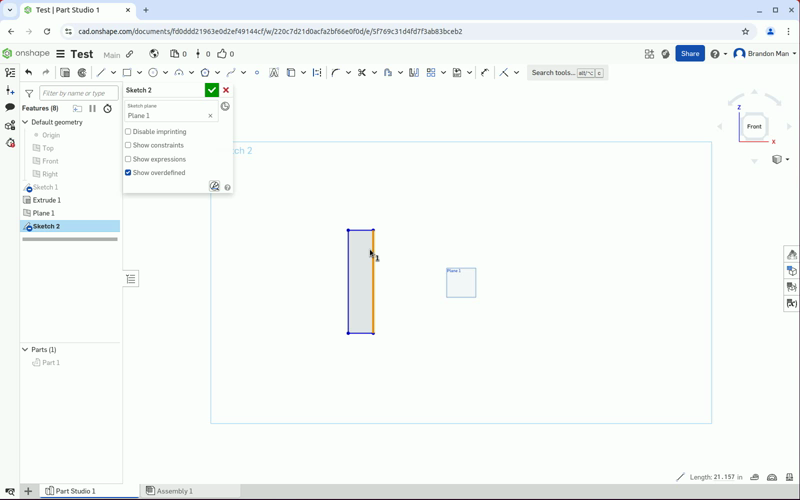
mouse_move(73, 352)
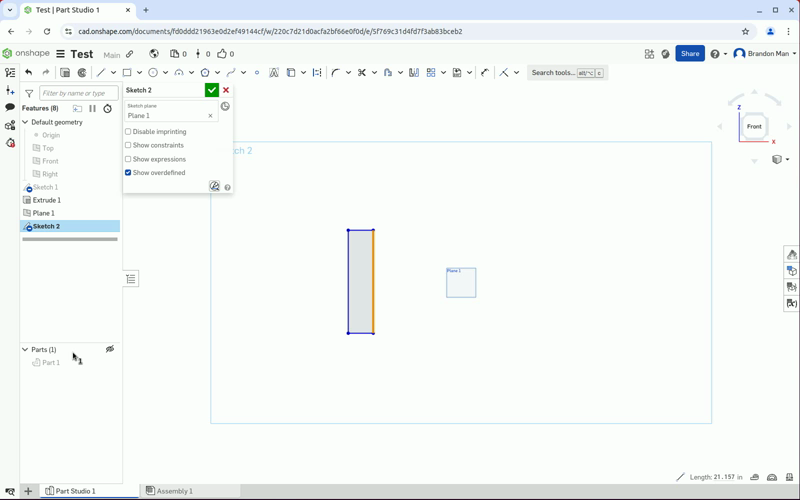
key(shift+y)
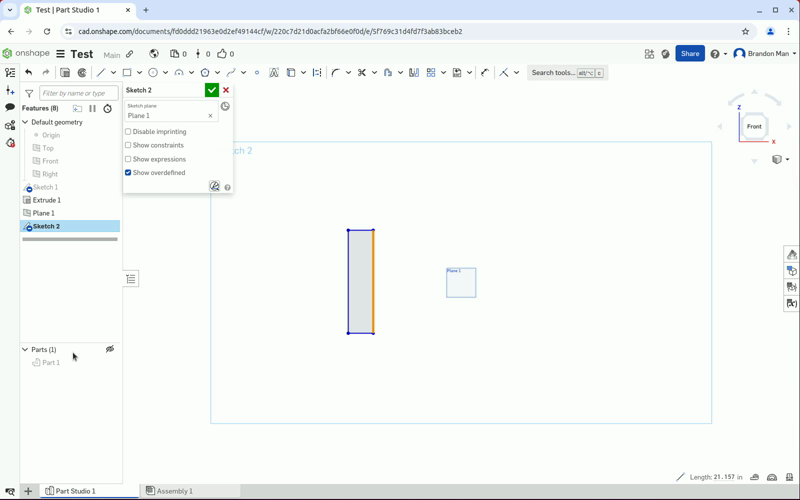
key(shift+e)
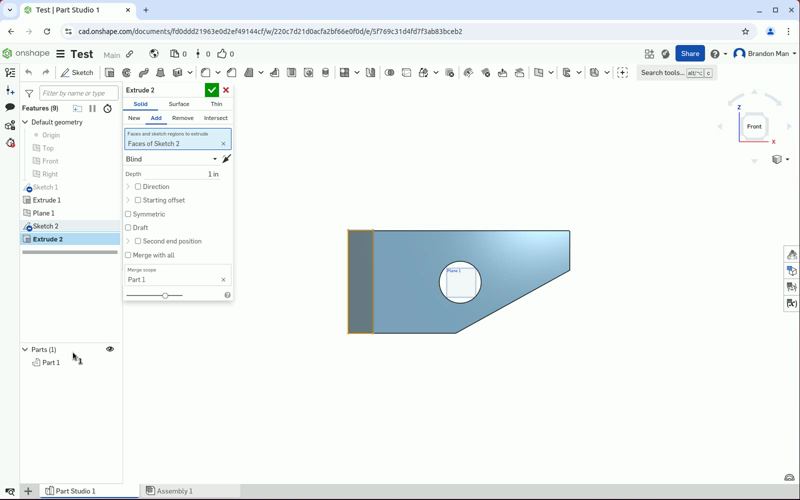
mouse_move(143, 106)
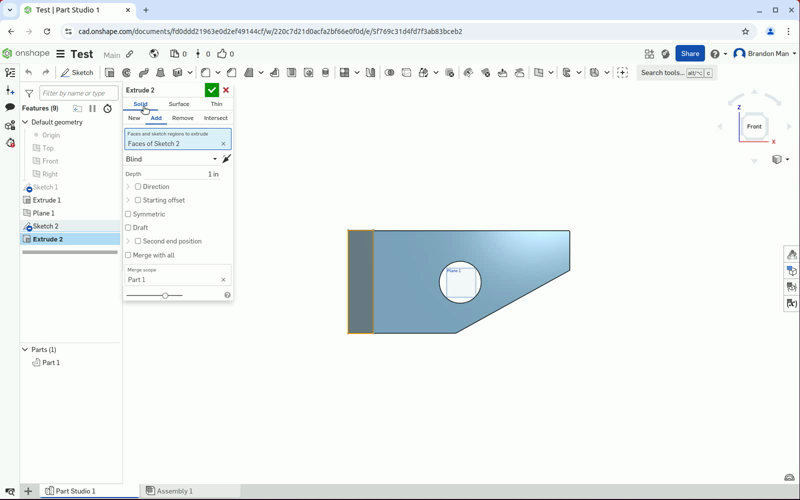
click(143, 106)
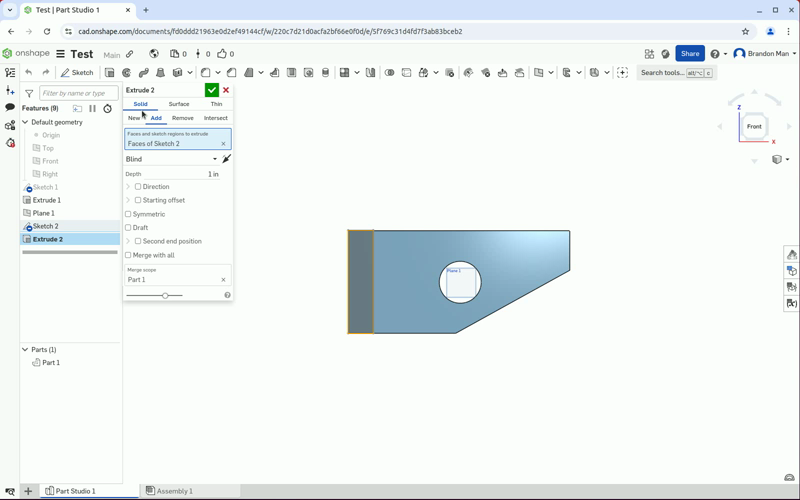
mouse_move(137, 120)
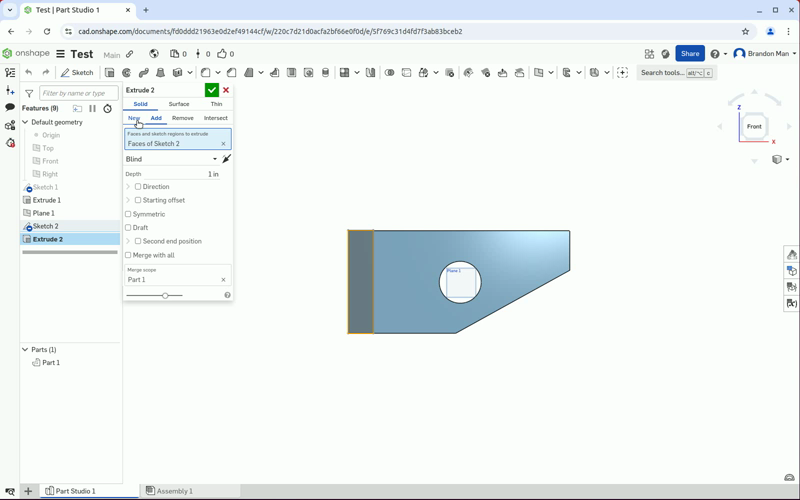
click(137, 120)
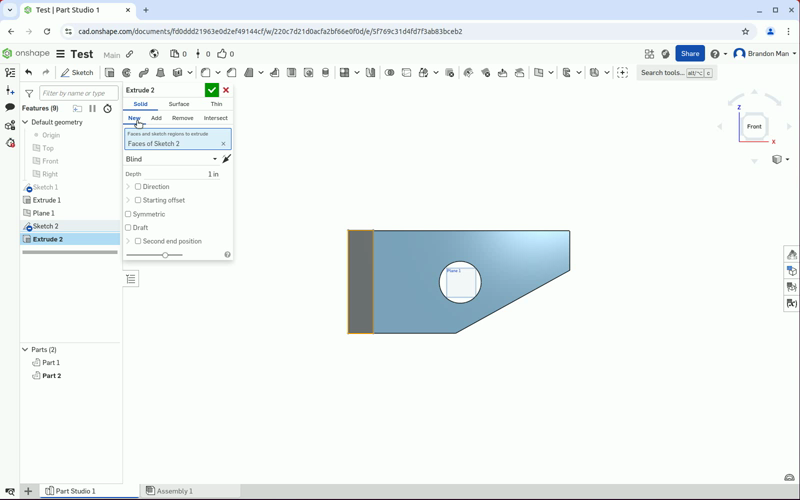
key(tab, 4)
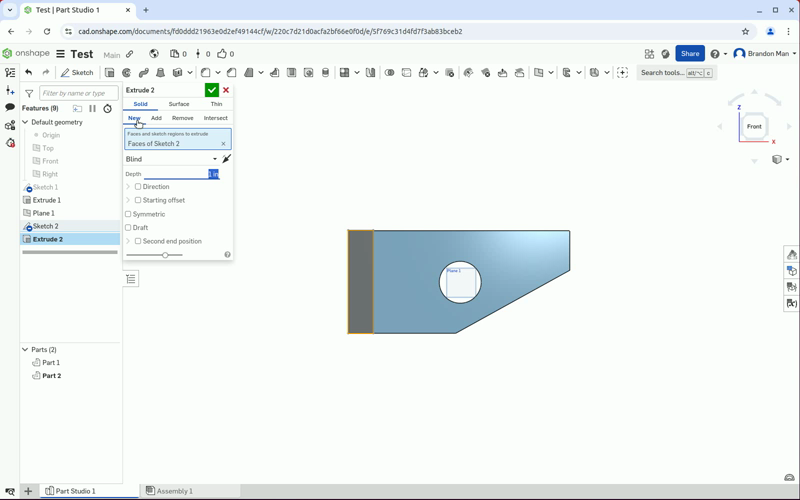
text(2.648)
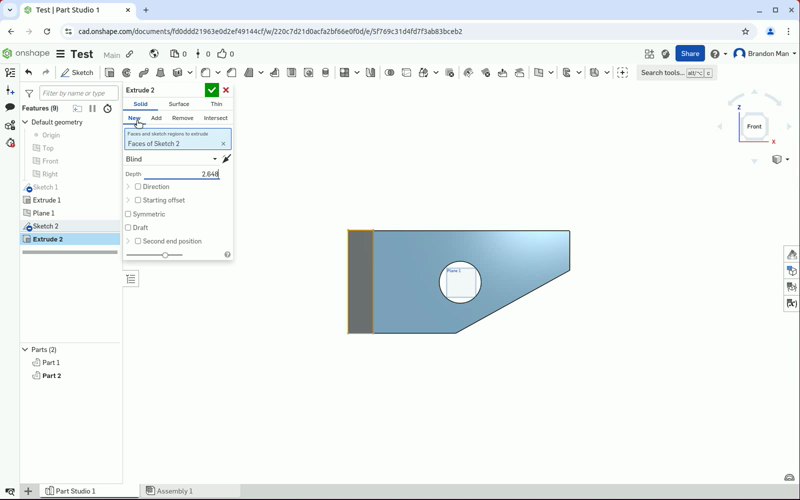
key(enter)
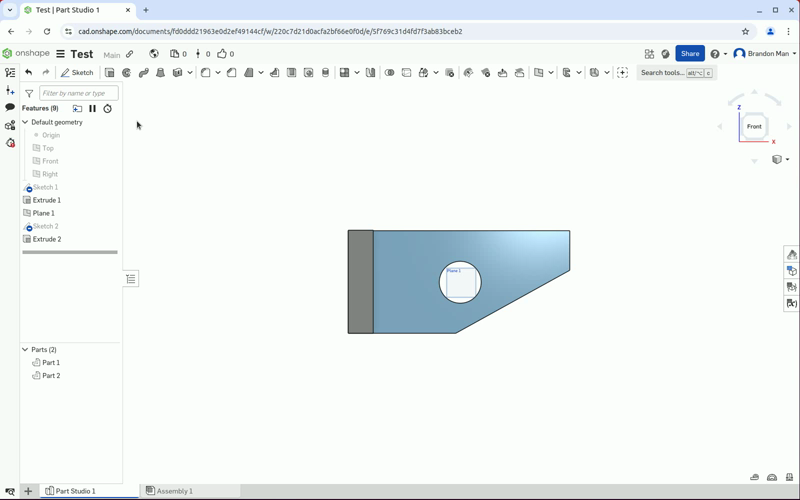
key(shift+h)
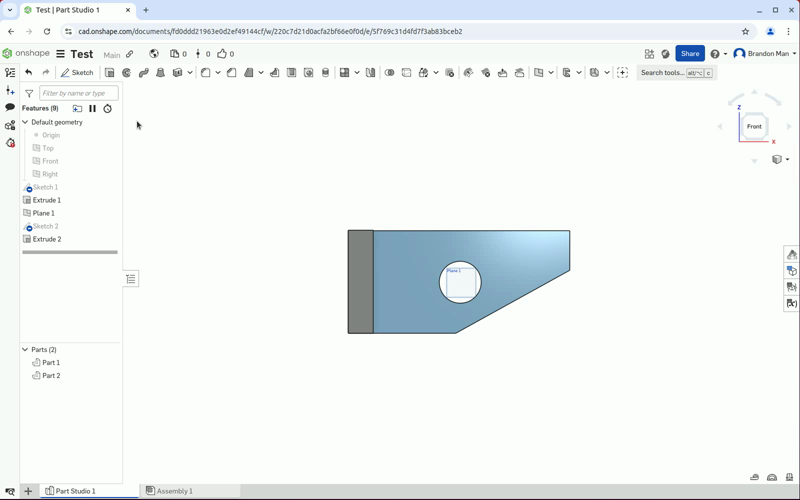
key(shift+h)
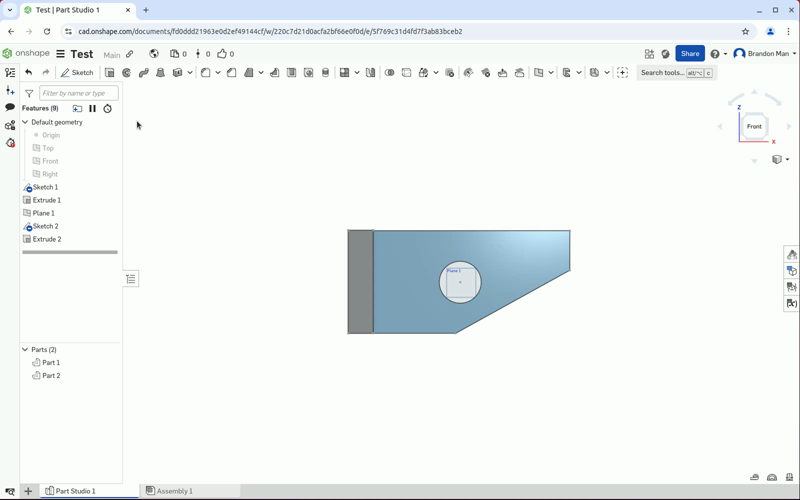
key(shift+7)
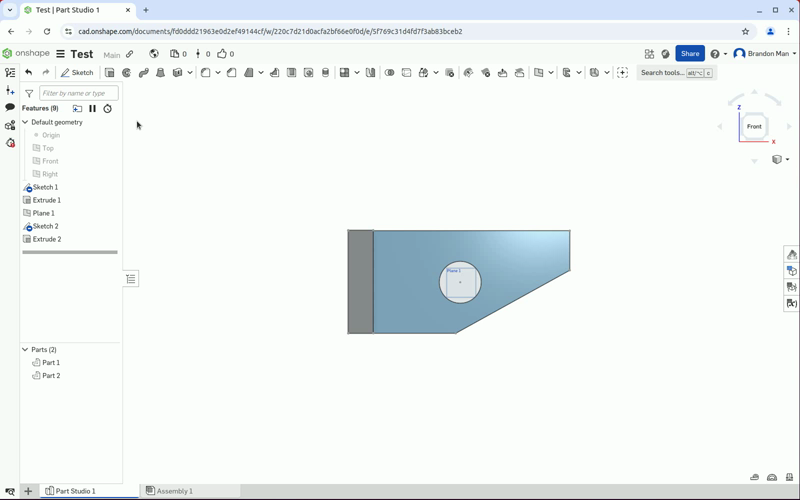
key(left, 2)
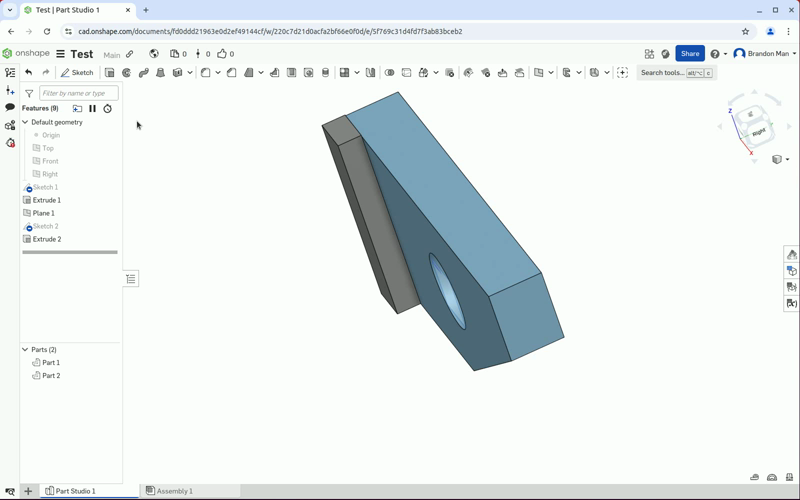
key(down, 2)
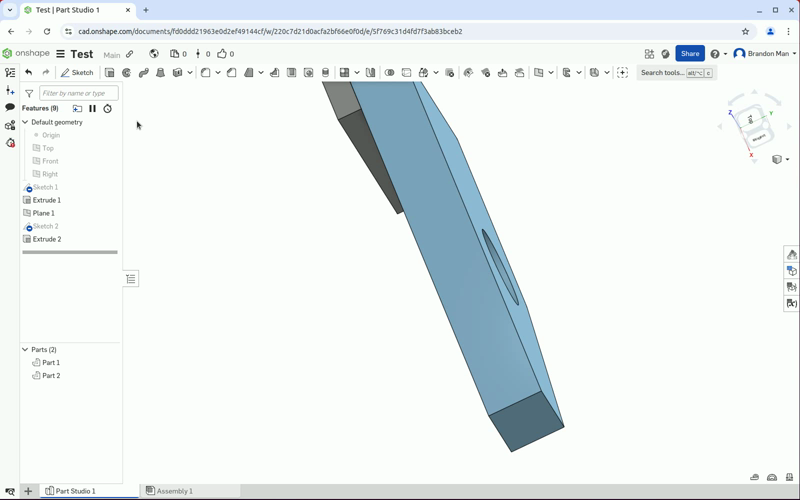
key(up, 2)
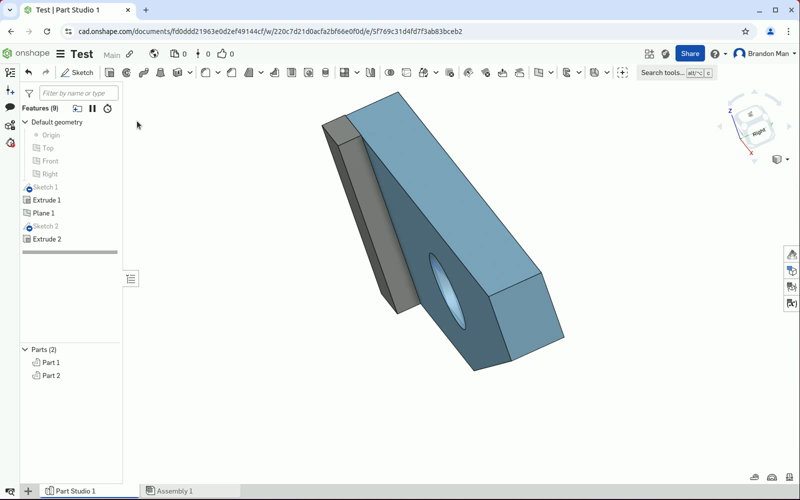
key(right, 2)
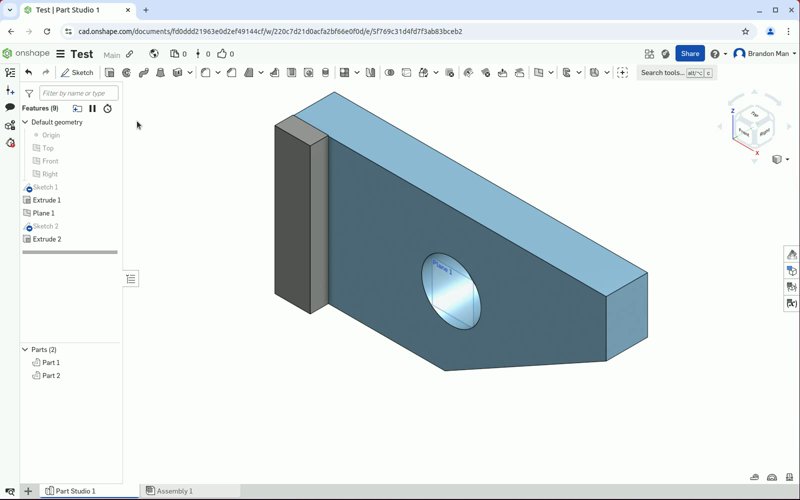
mouse_move(73, 189)
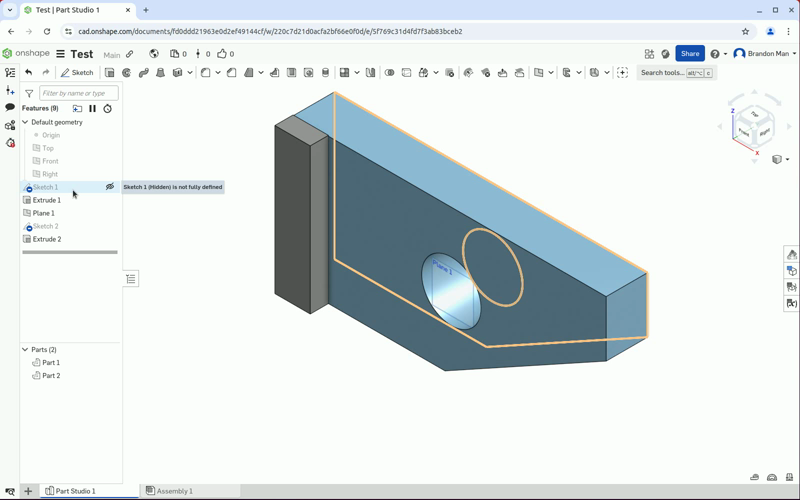
click(73, 189)